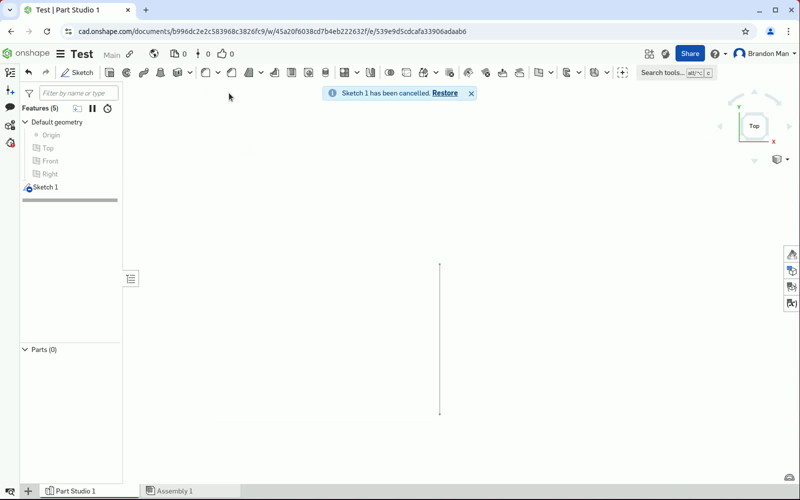
key(shift+h)
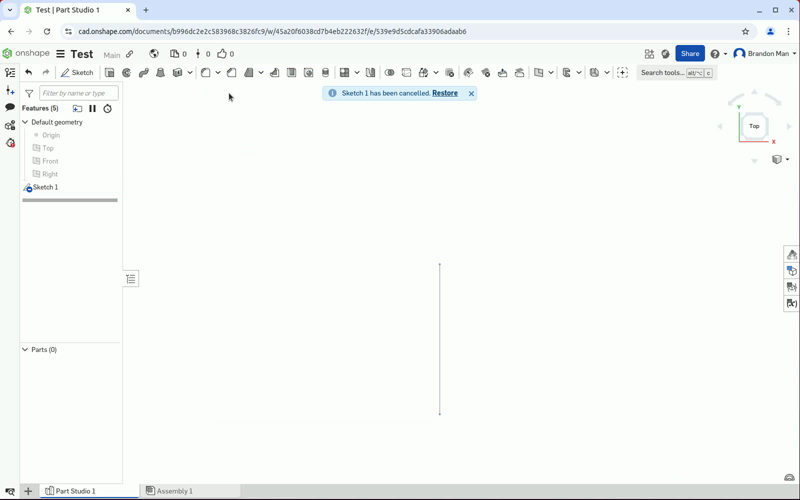
key(shift+s)
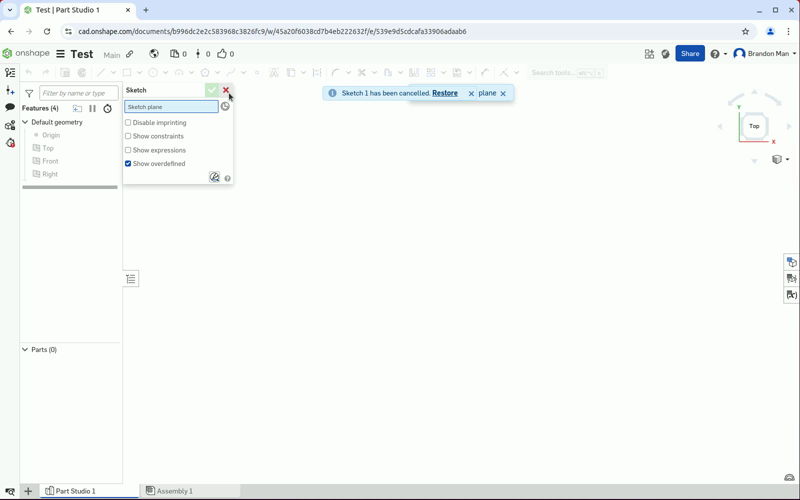
mouse_move(73, 150)
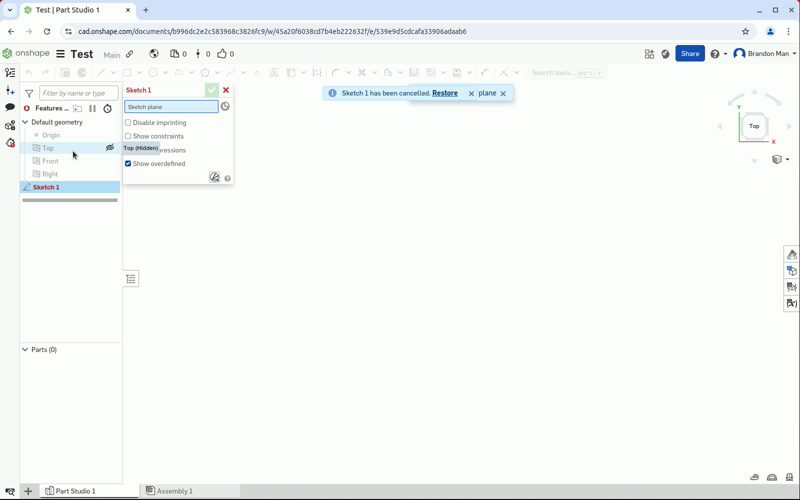
click(73, 150)
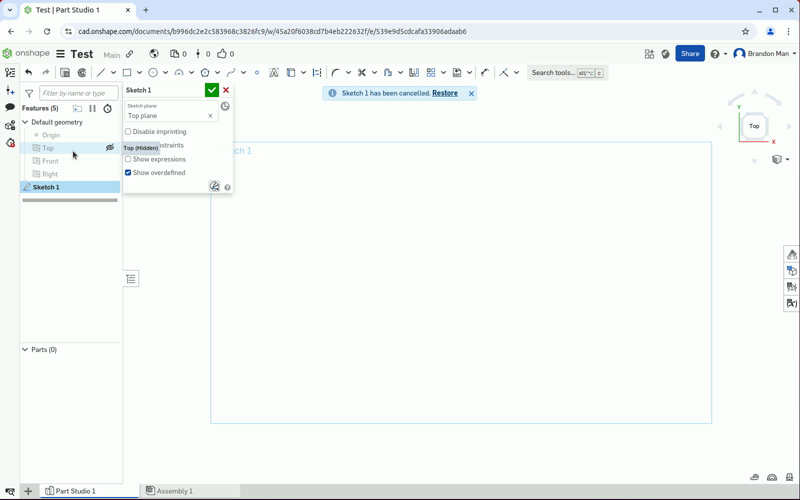
mouse_move(73, 352)
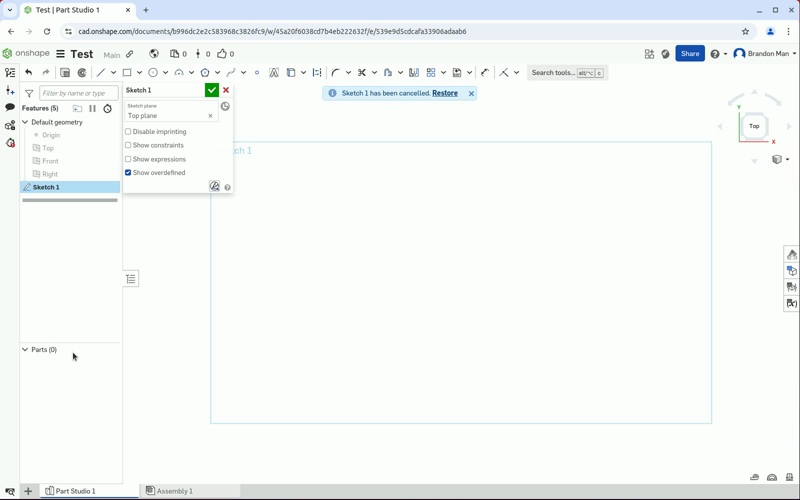
key(y)
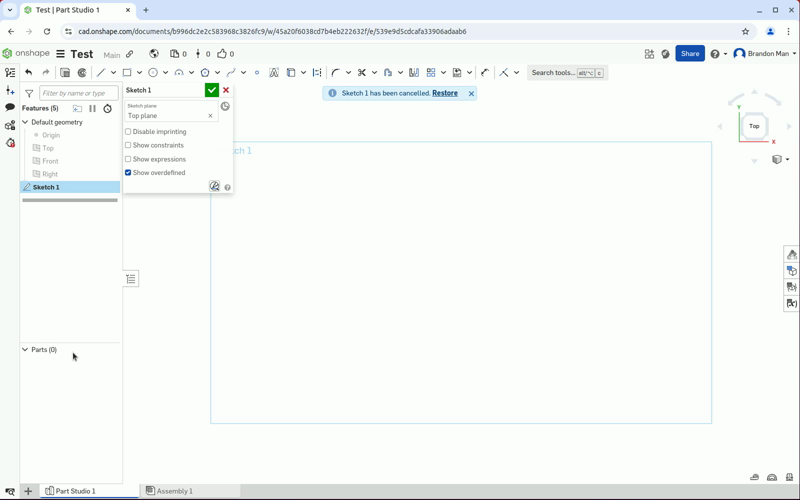
key(c)
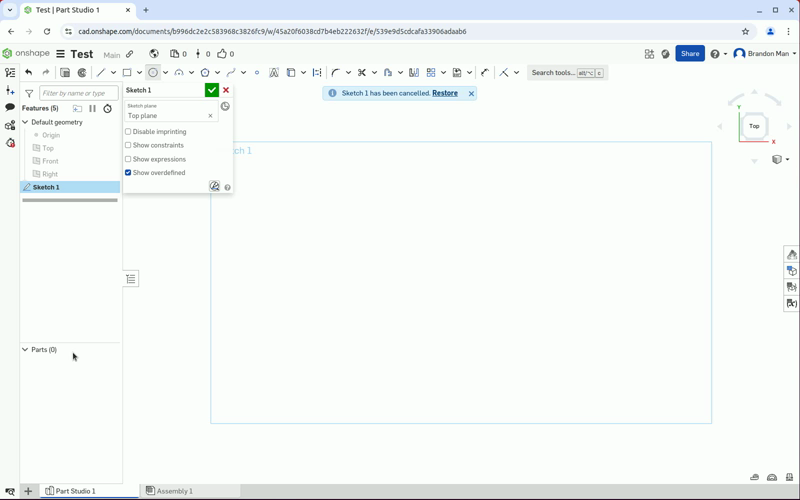
key_down(shift)
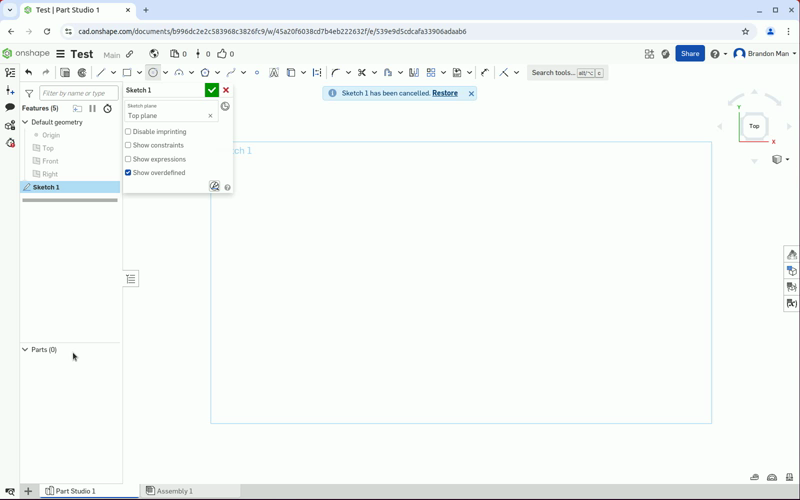
mouse_move(356, 297)
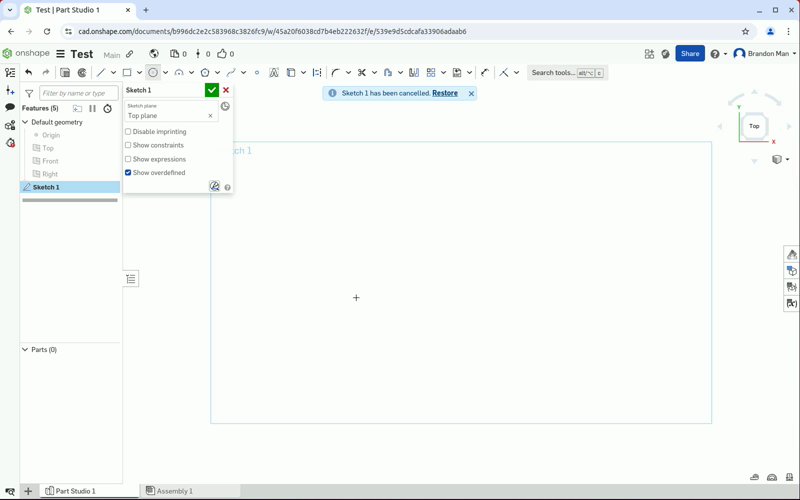
click(356, 297)
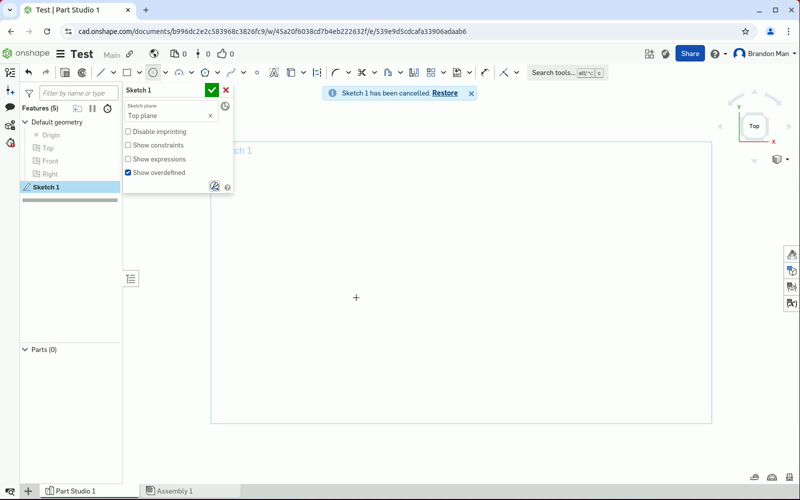
key_up(shift)
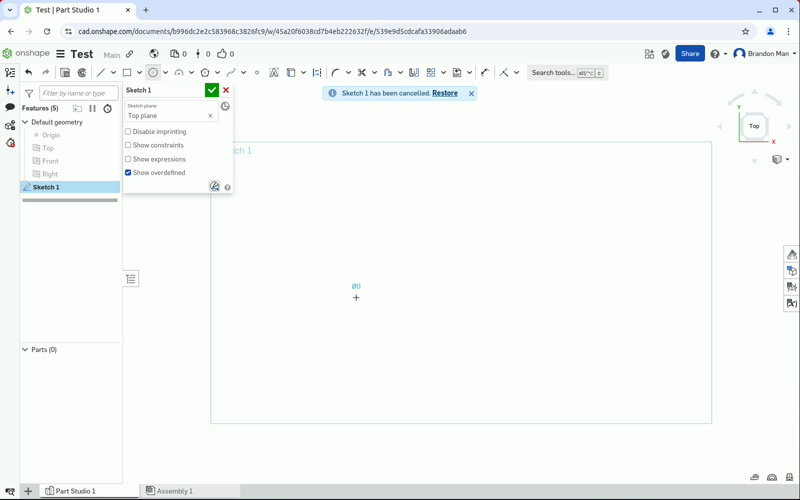
mouse_move(364, 297)
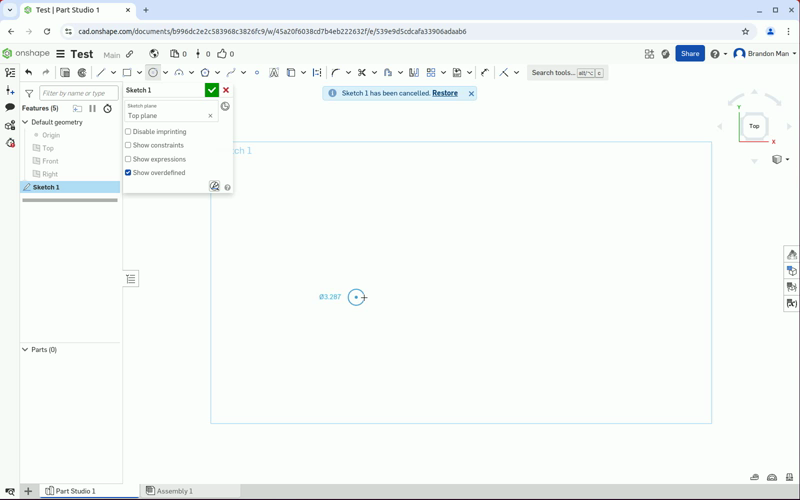
click(364, 297)
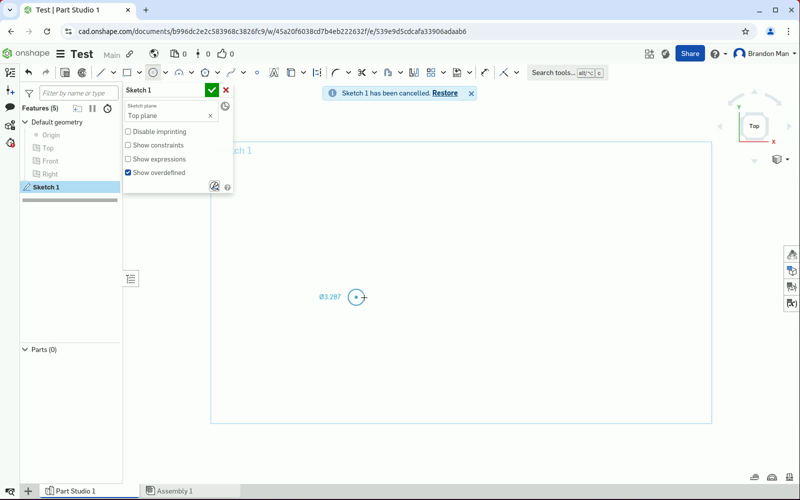
key(esc)
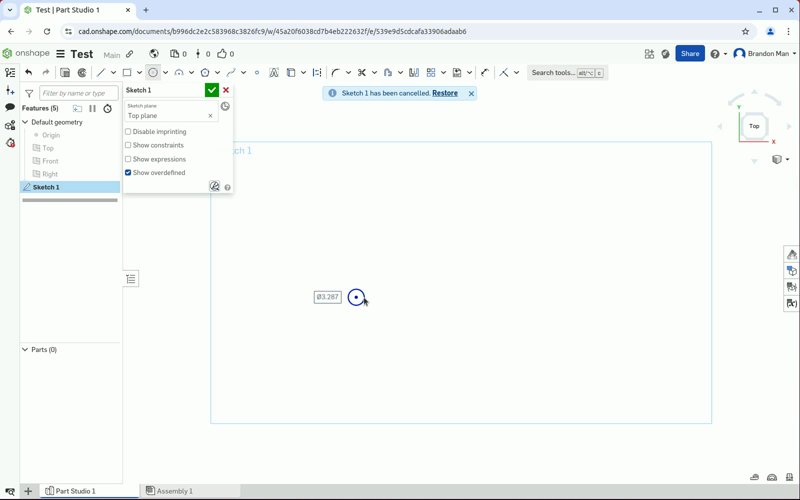
mouse_move(353, 289)
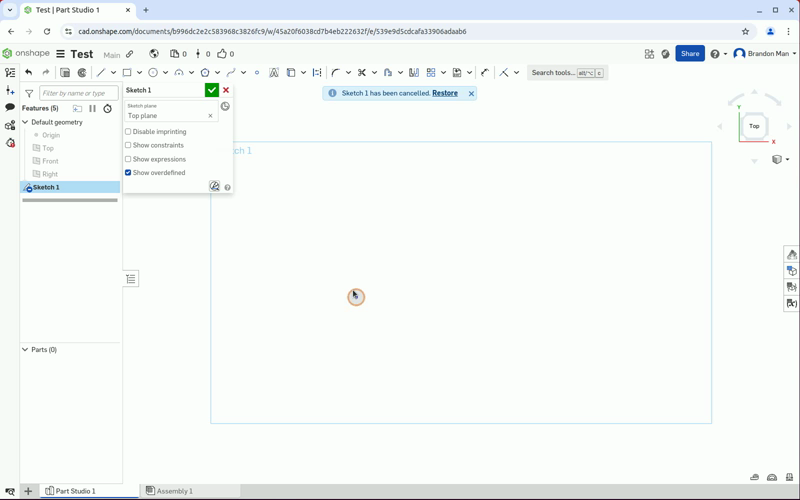
scroll(6)
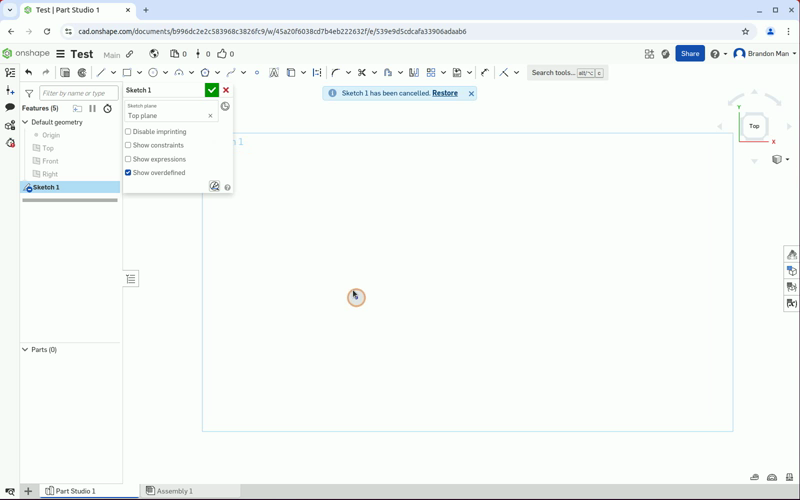
scroll(6)
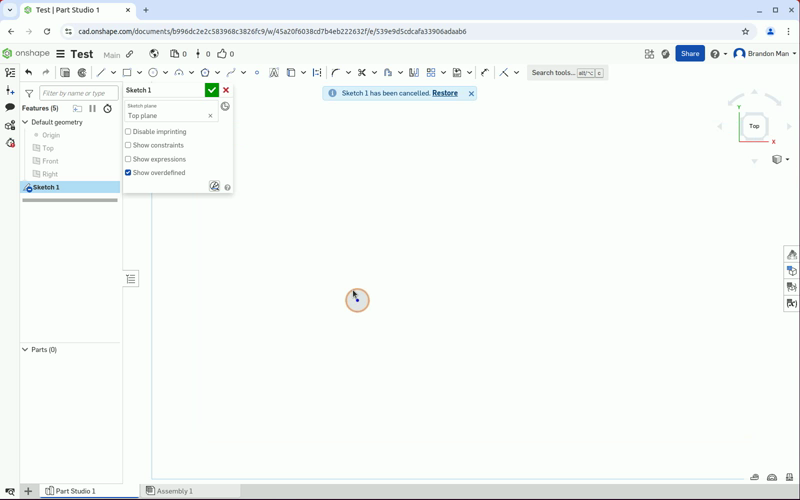
scroll(6)
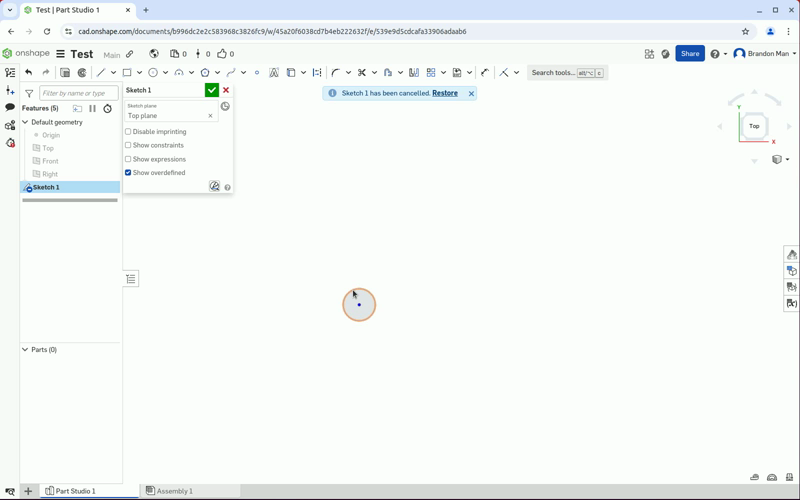
scroll(6)
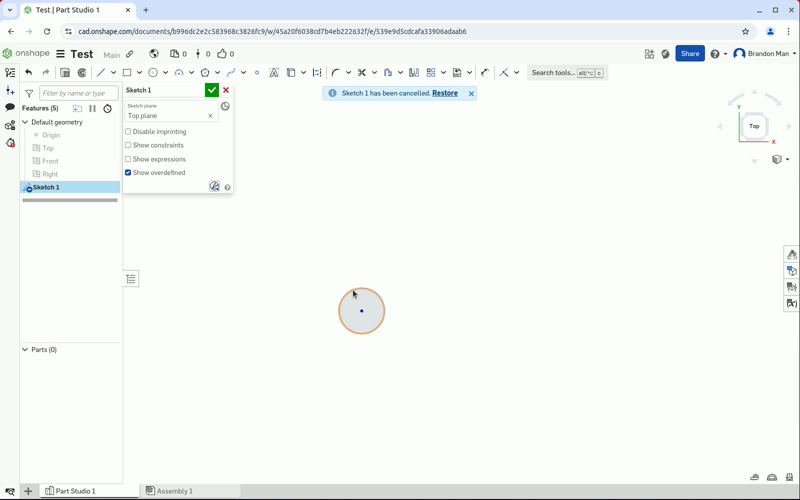
scroll(6)
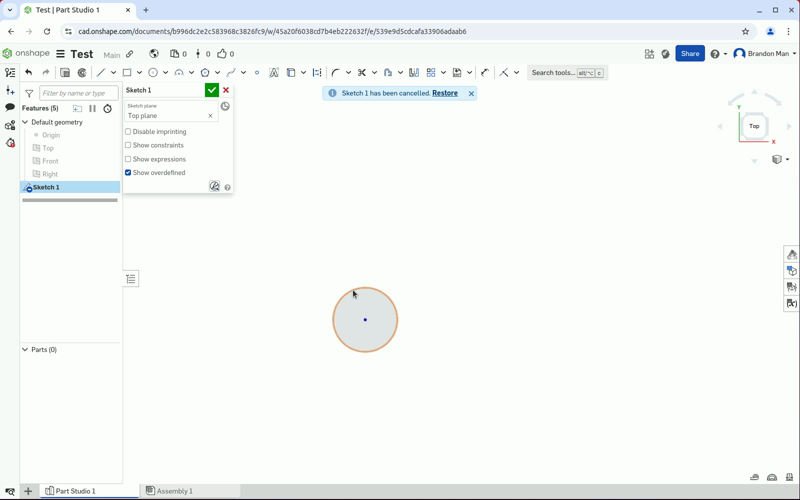
scroll(6)
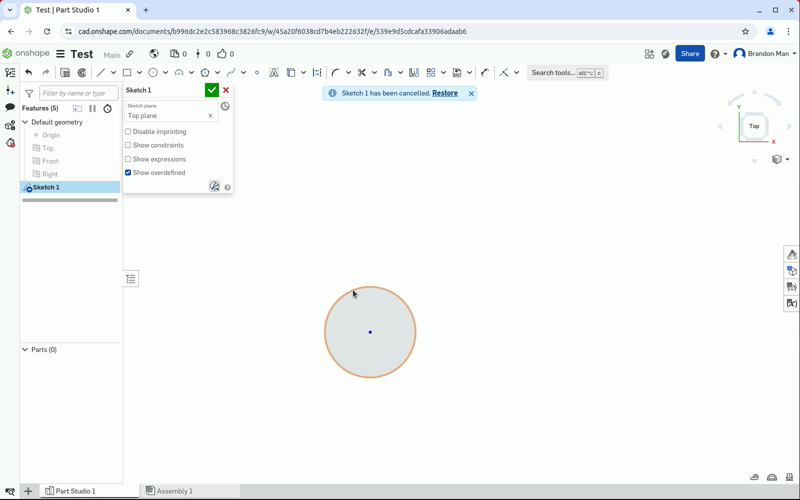
scroll(6)
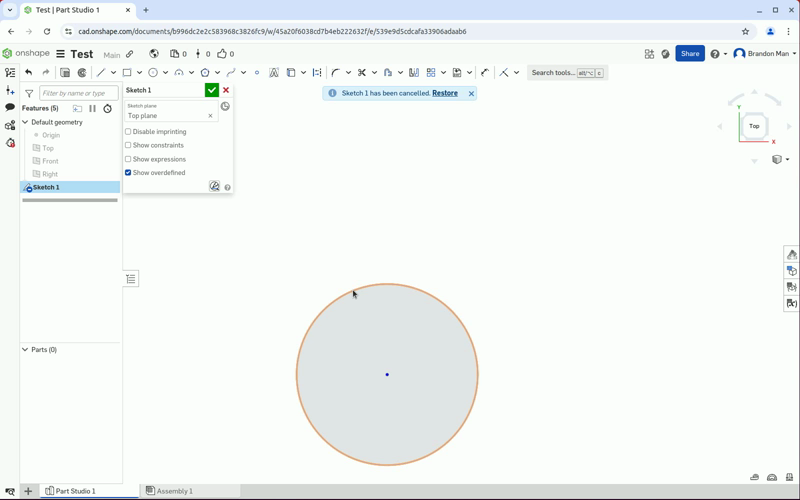
click(353, 289)
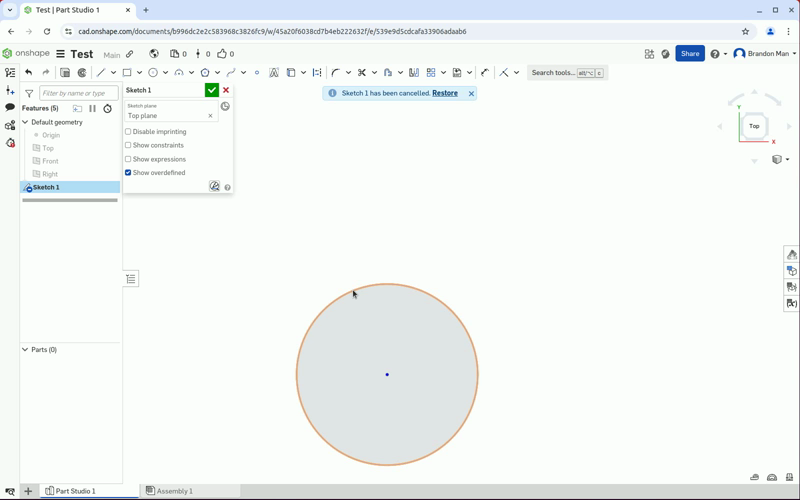
scroll(-6)
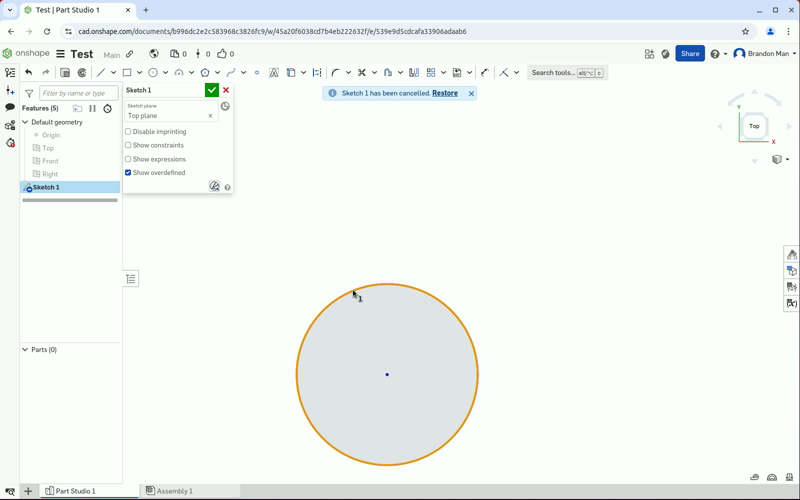
scroll(-6)
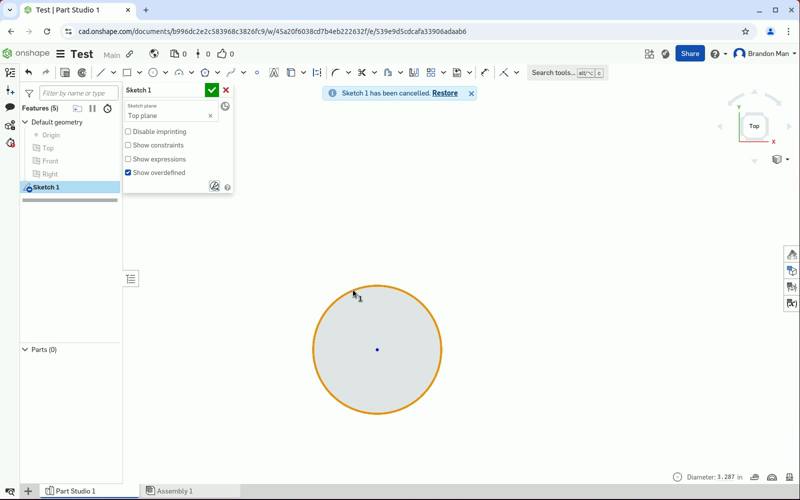
scroll(-6)
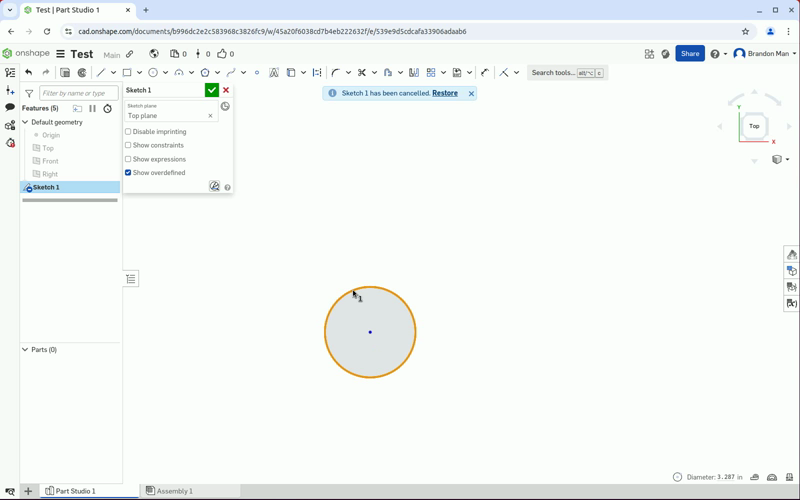
scroll(-6)
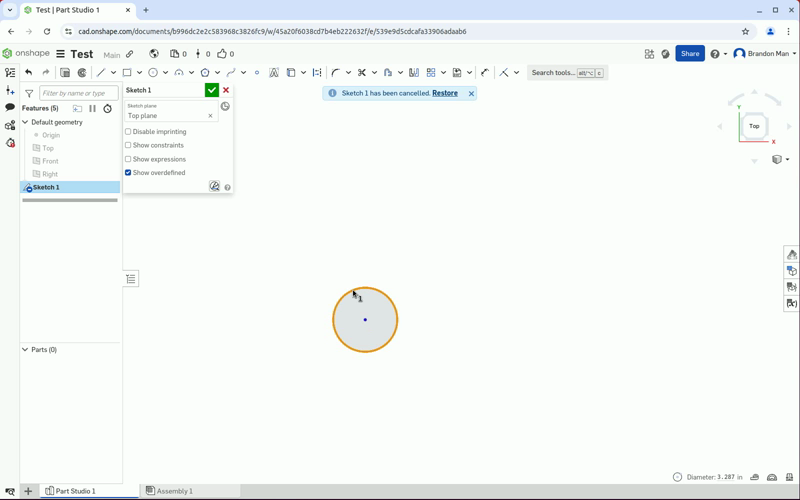
scroll(-6)
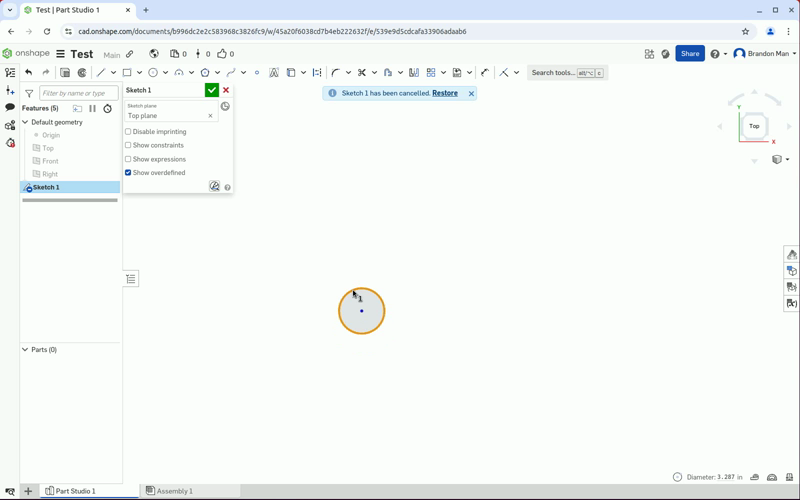
scroll(-6)
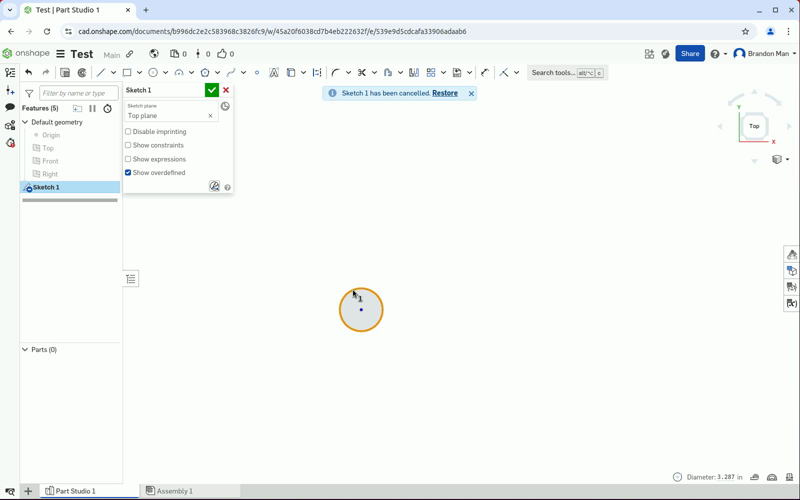
scroll(-6)
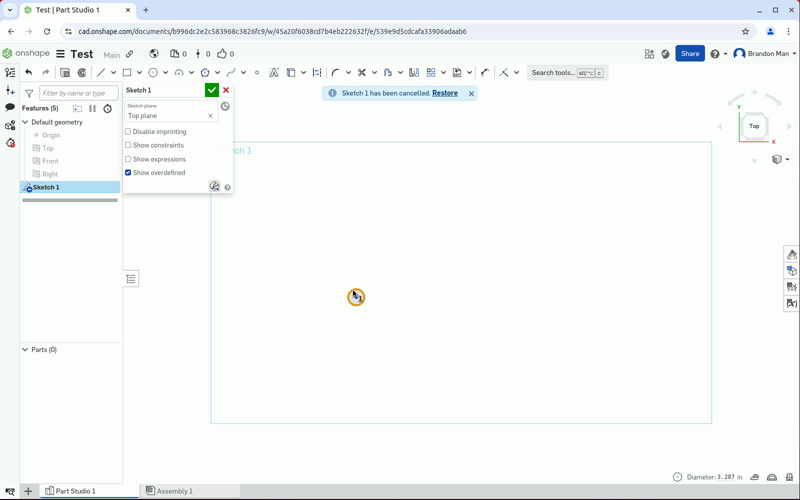
mouse_move(73, 352)
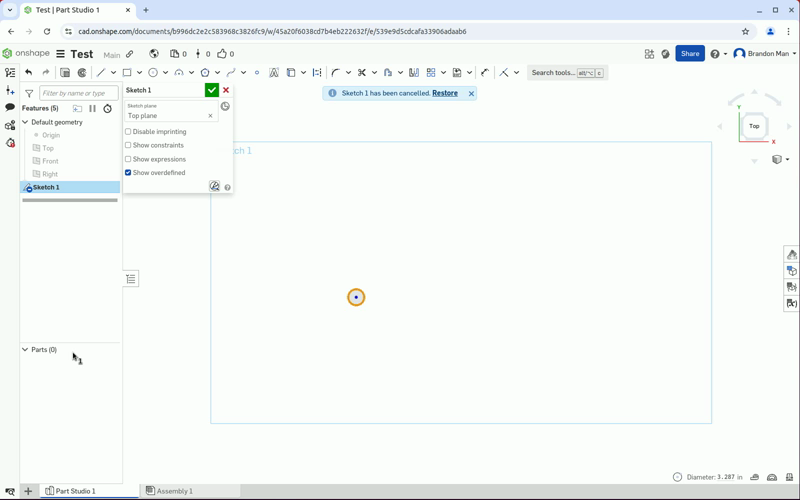
key(shift+y)
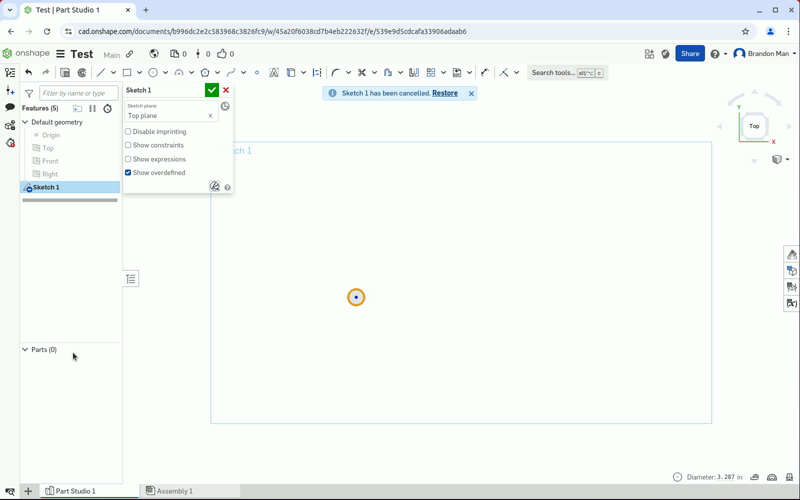
key(shift+e)
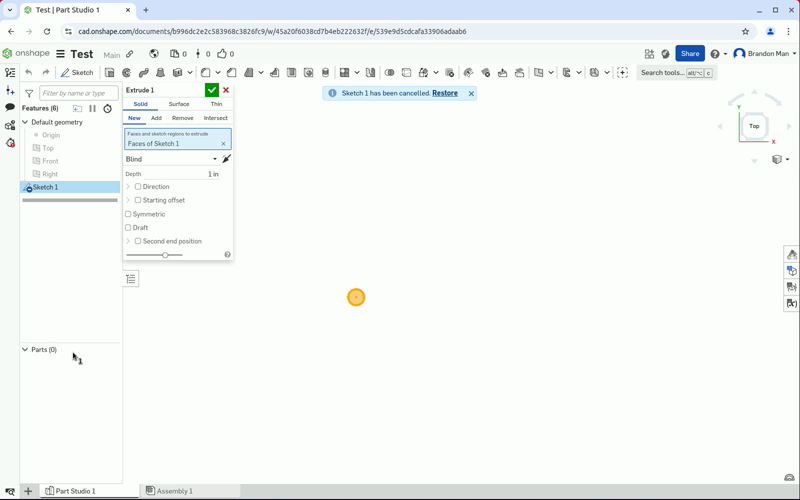
mouse_move(143, 106)
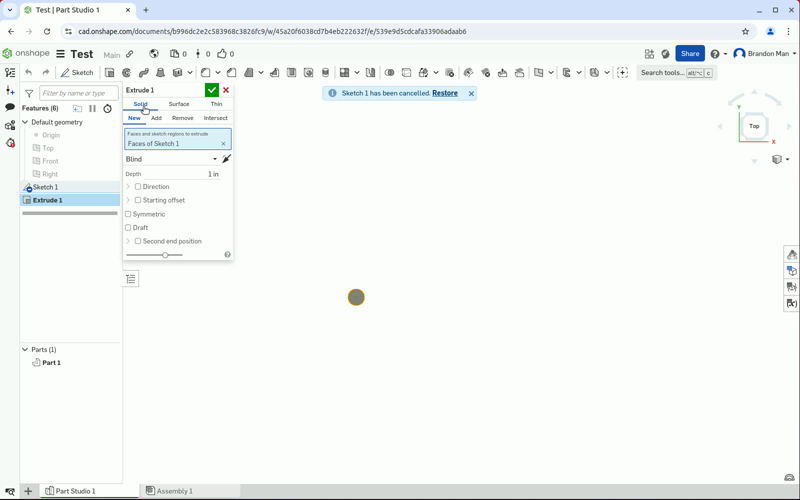
click(143, 106)
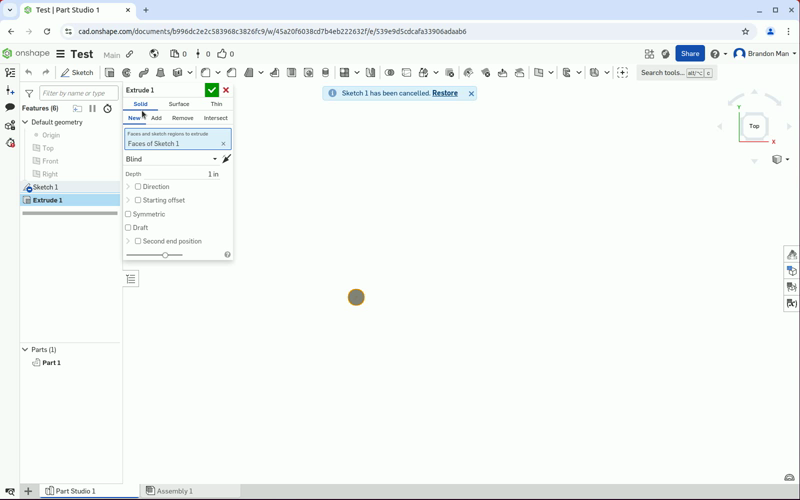
mouse_move(137, 120)
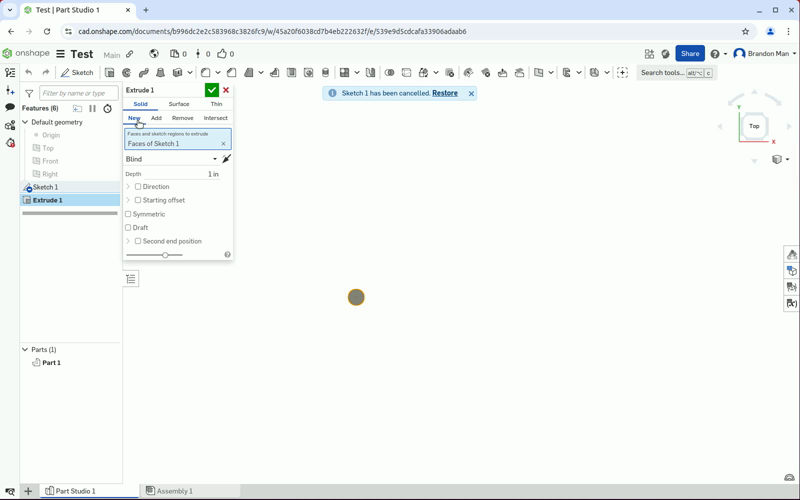
click(137, 120)
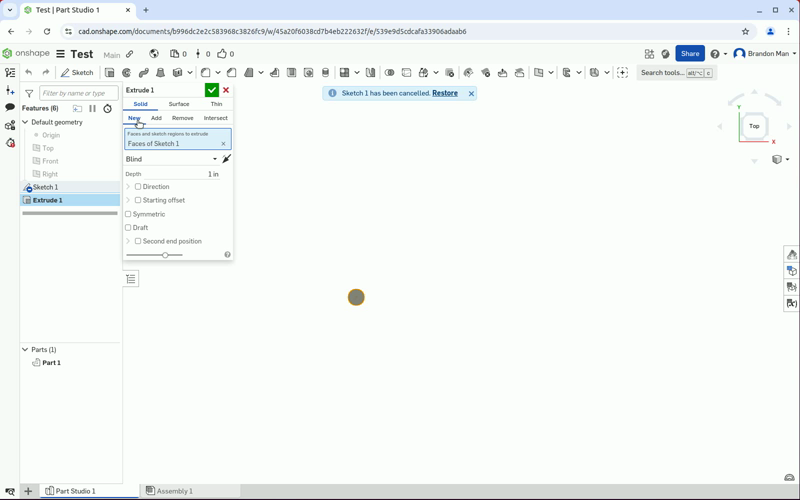
key(tab, 4)
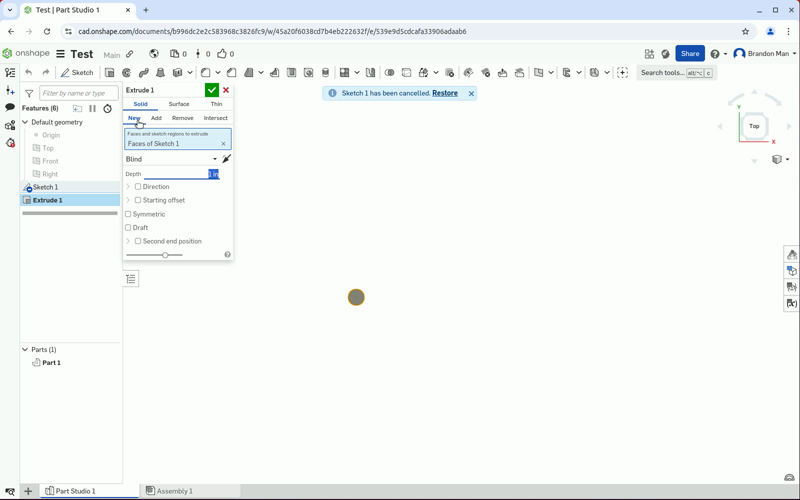
text(0.963)
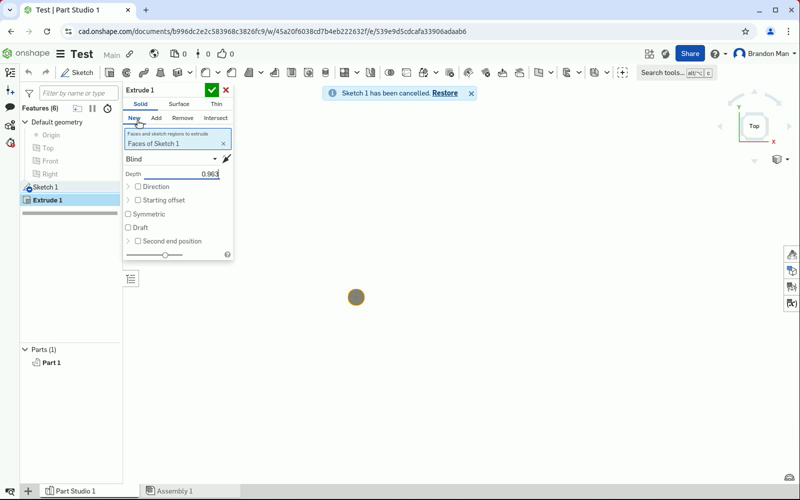
key(enter)
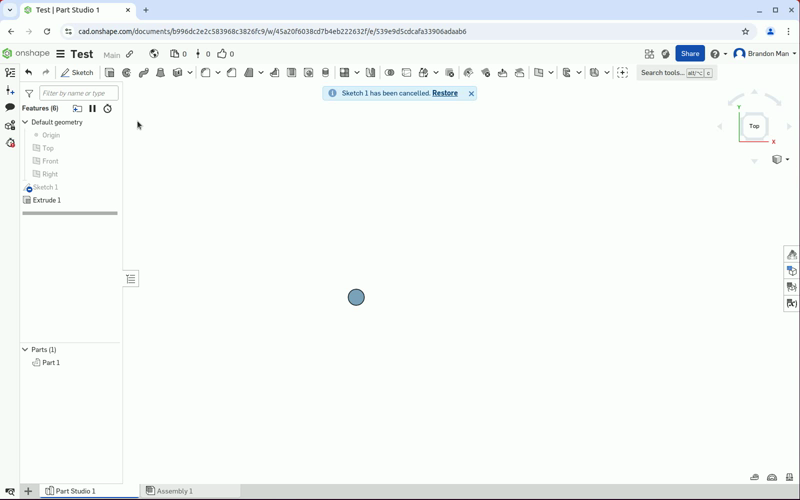
key(shift+h)
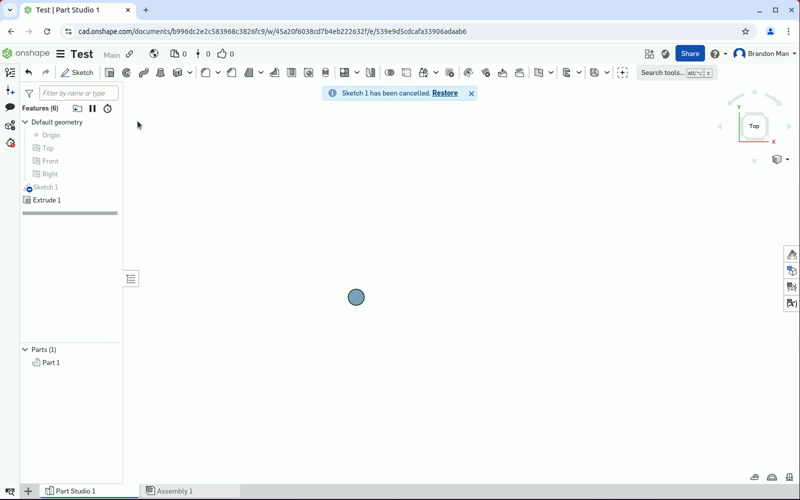
key(shift+h)
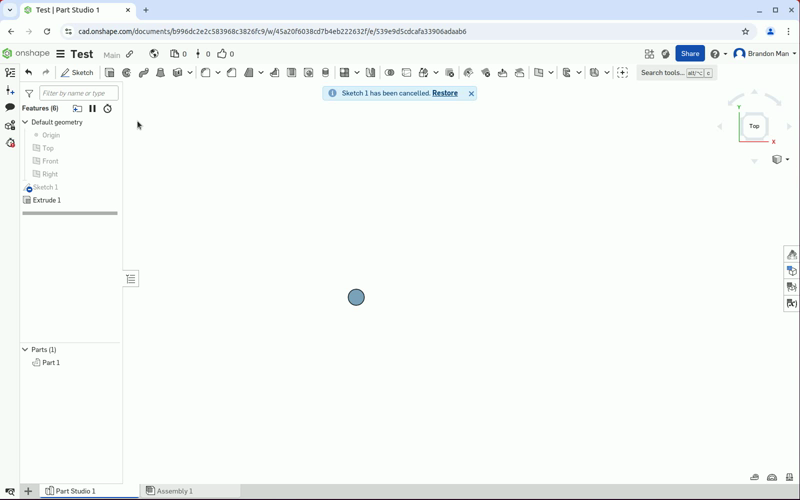
mouse_move(73, 189)
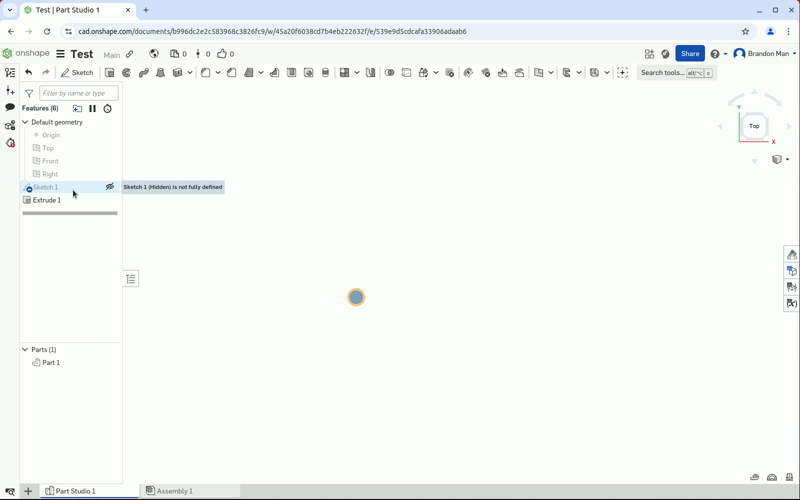
click(73, 189)
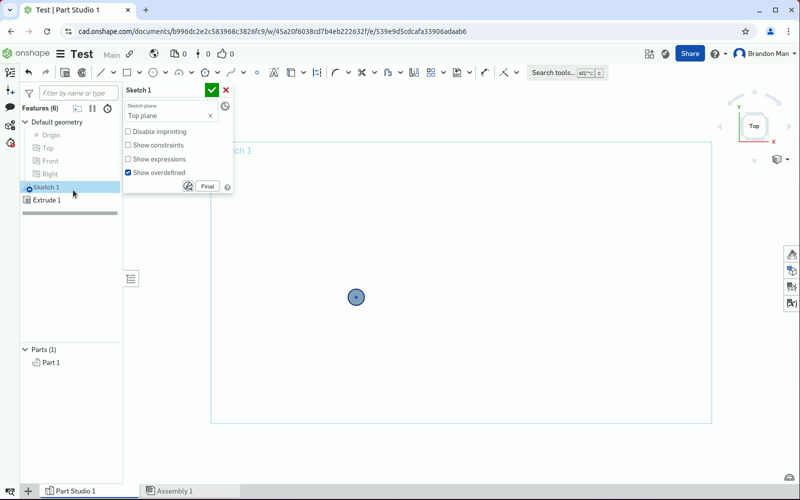
mouse_move(229, 92)
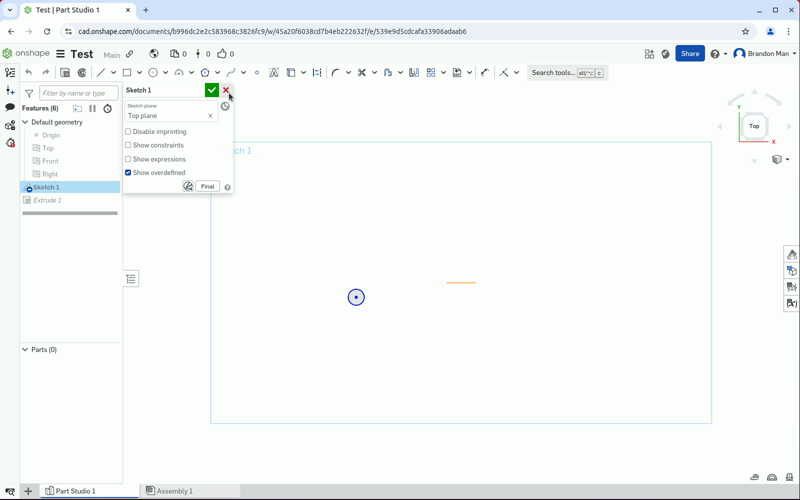
click(229, 92)
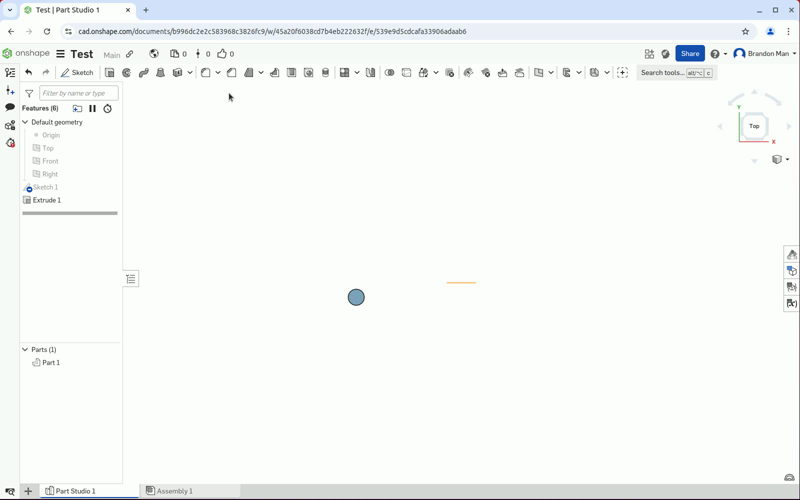
mouse_move(541, 75)
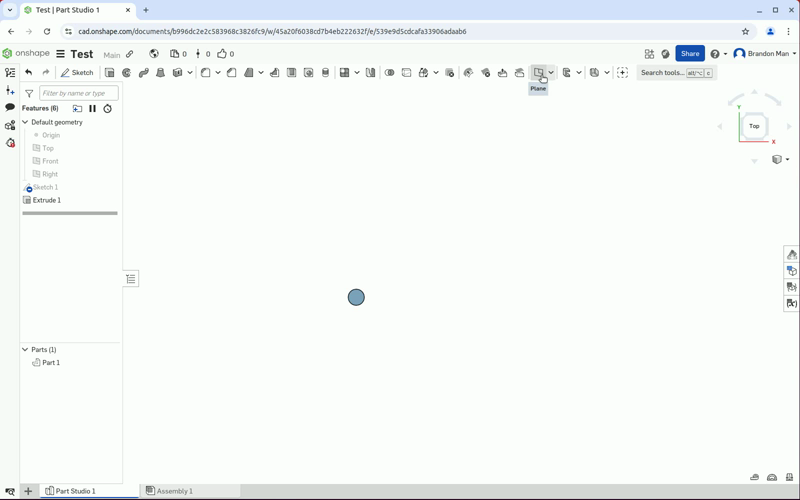
click(541, 75)
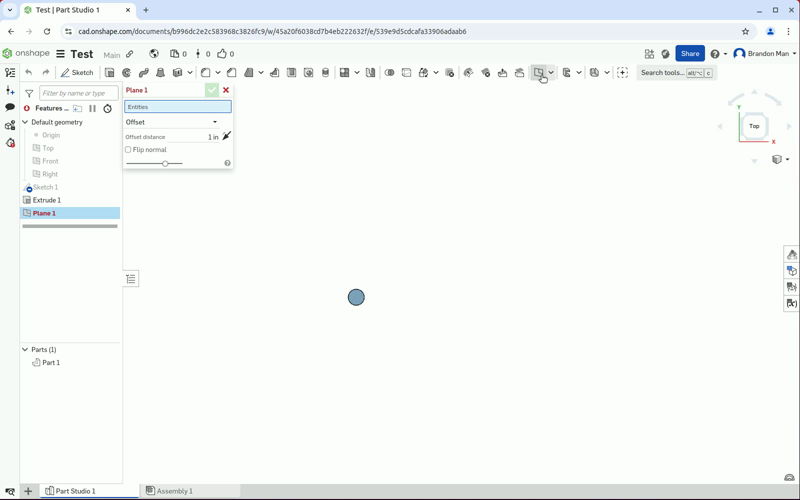
mouse_move(73, 150)
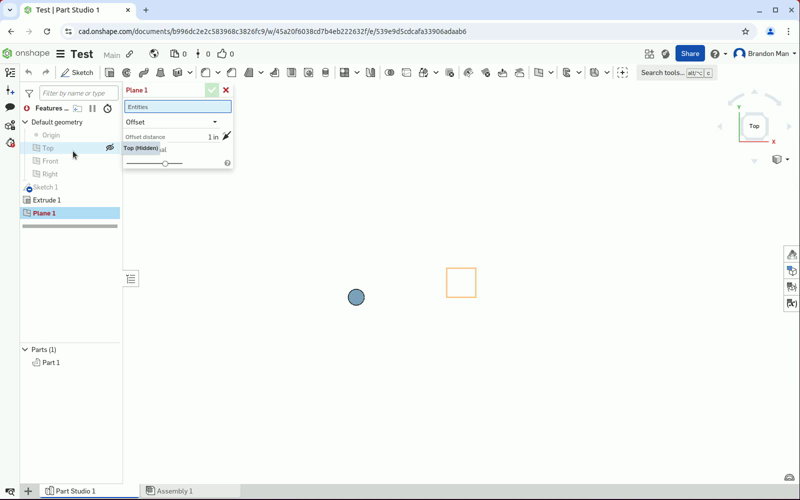
click(73, 150)
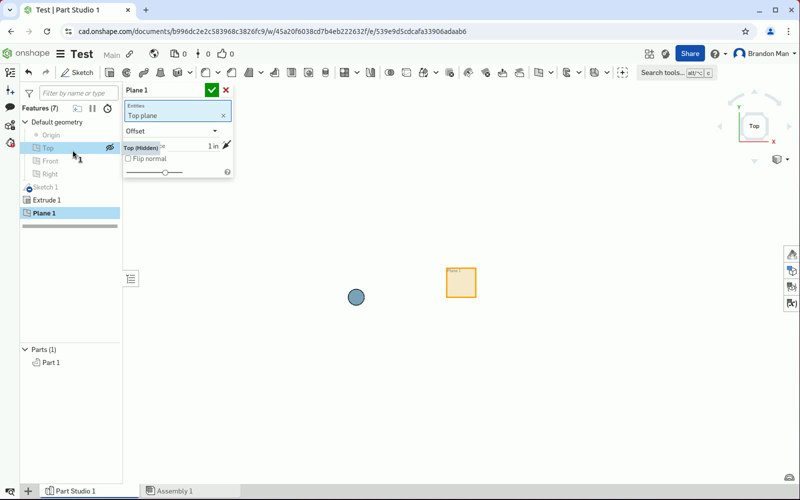
key(tab, 2)
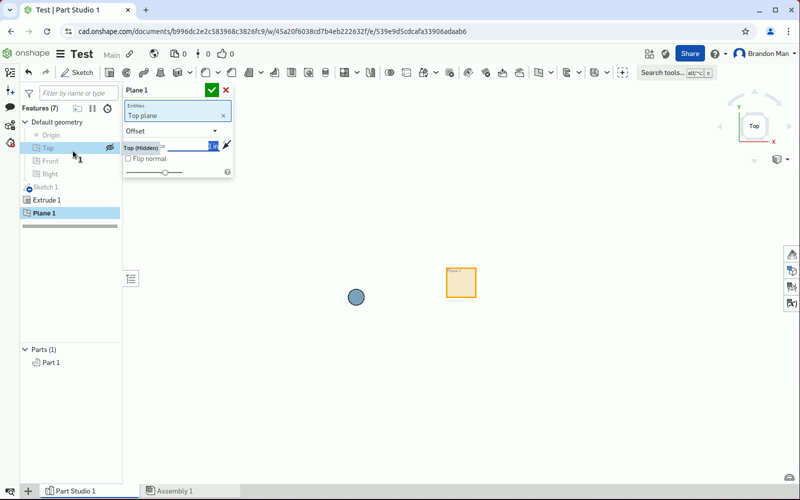
text(0.955)
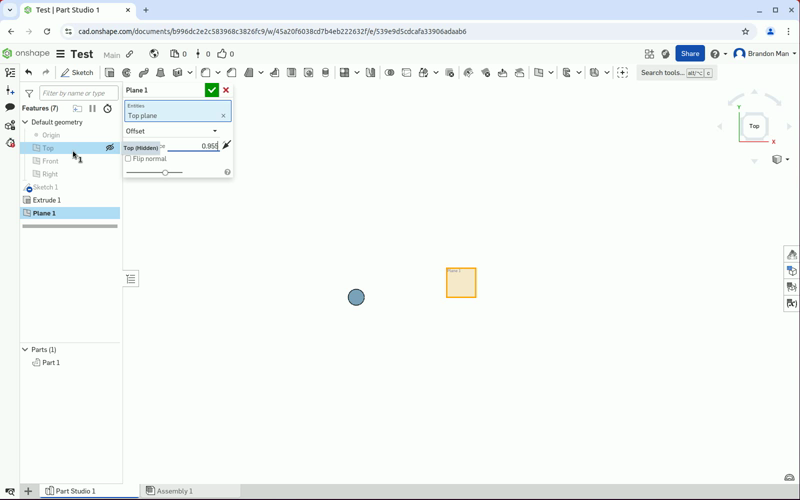
key(enter, 2)
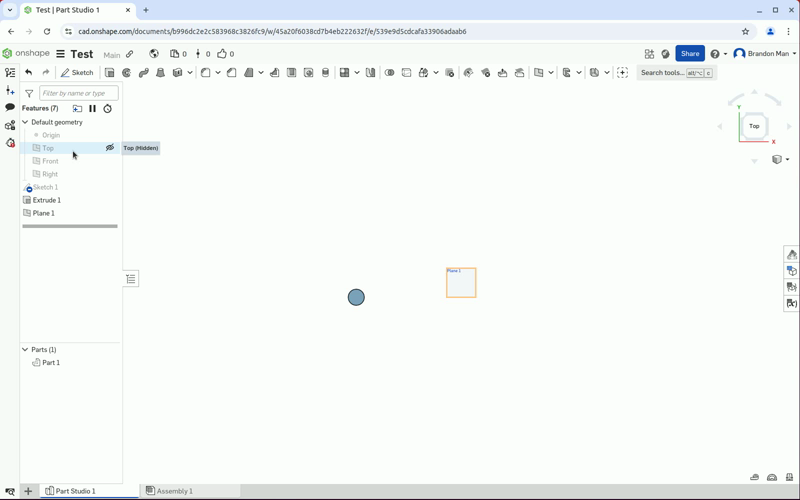
key(shift+s)
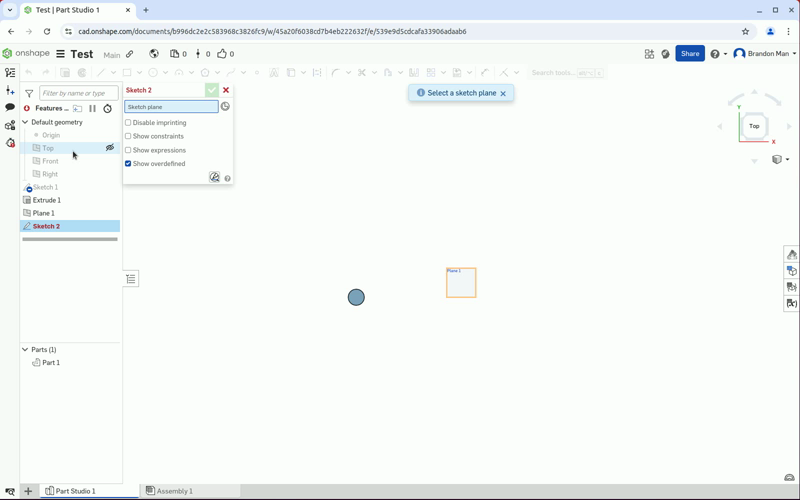
mouse_move(73, 215)
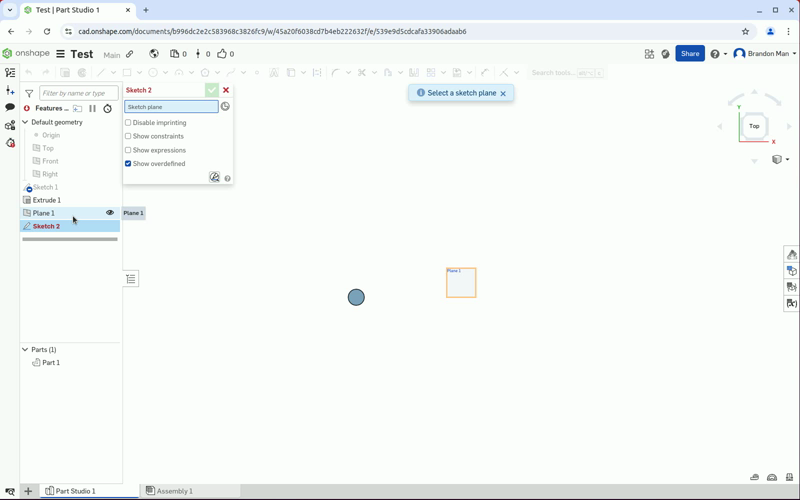
click(73, 215)
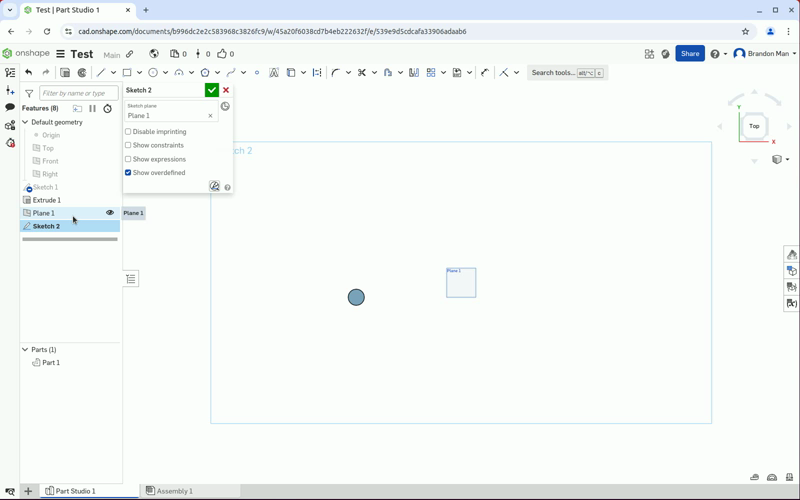
mouse_move(73, 352)
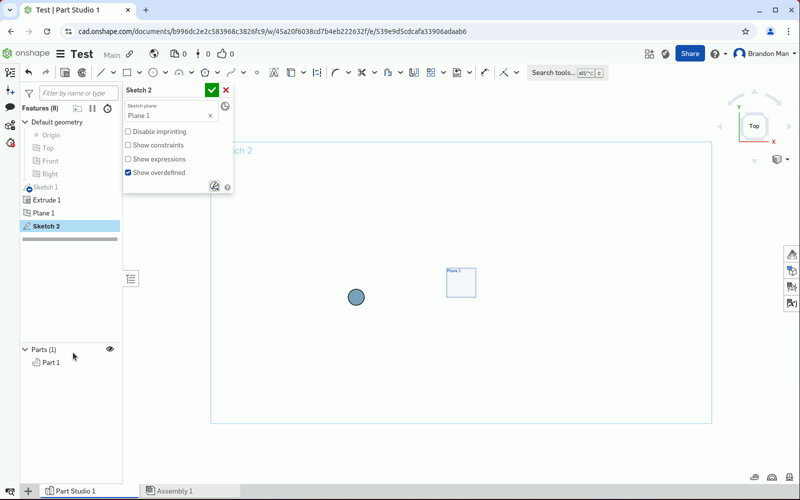
key(y)
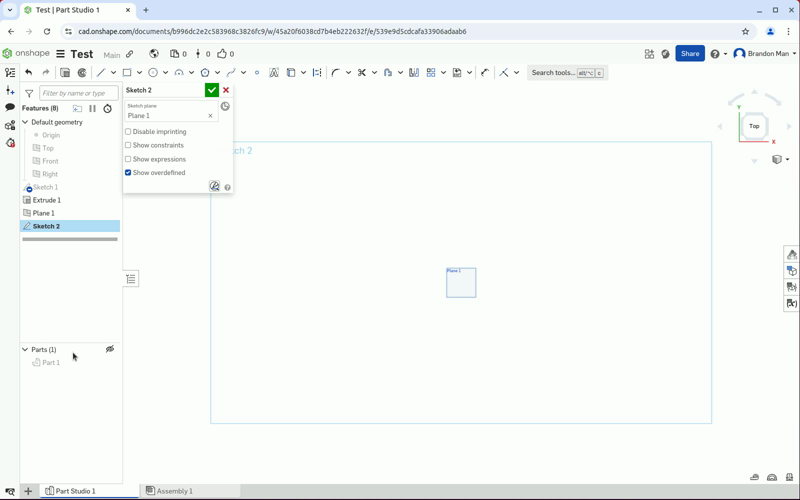
key(c)
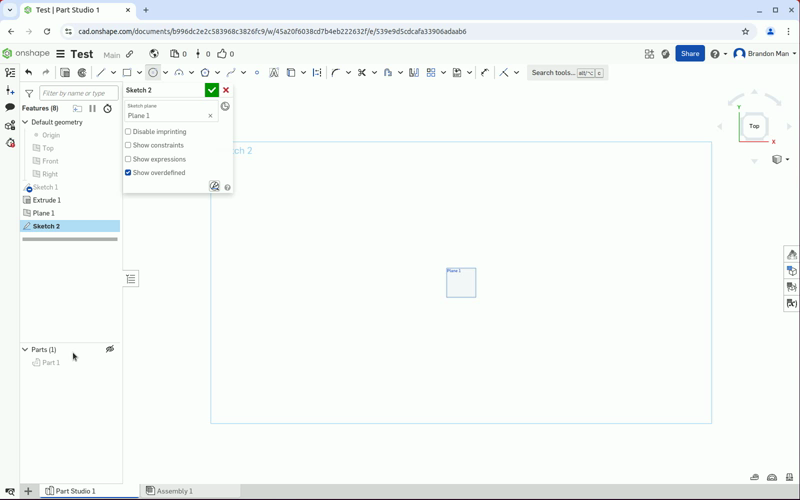
key_down(shift)
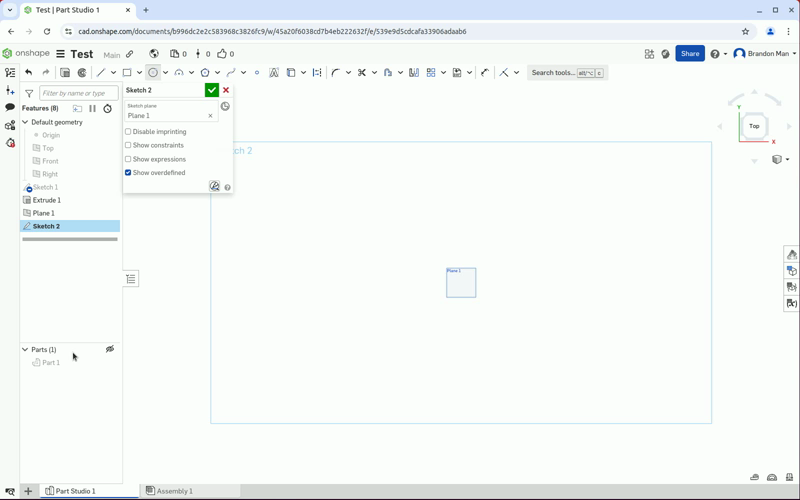
mouse_move(356, 297)
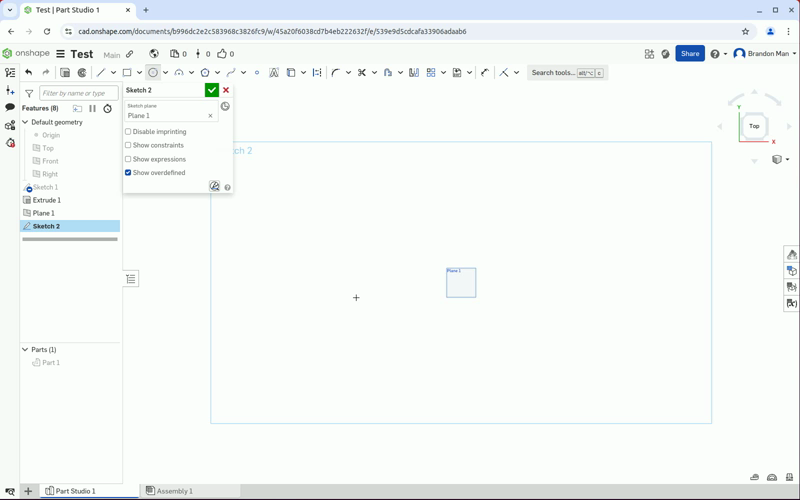
click(356, 297)
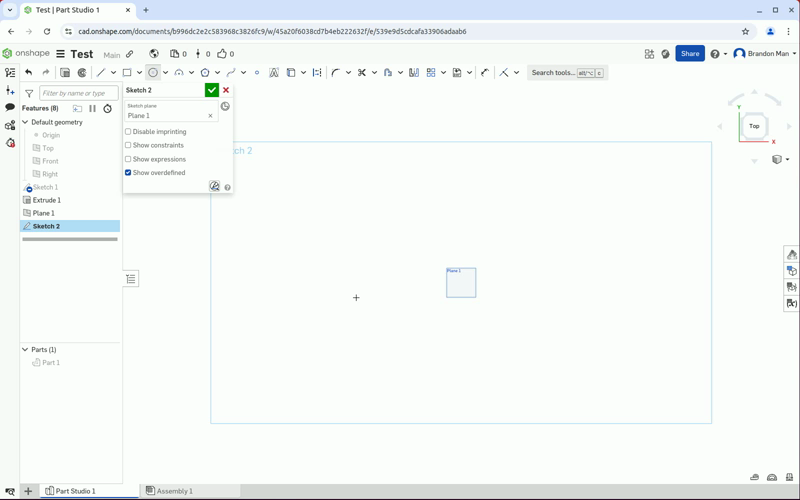
key_up(shift)
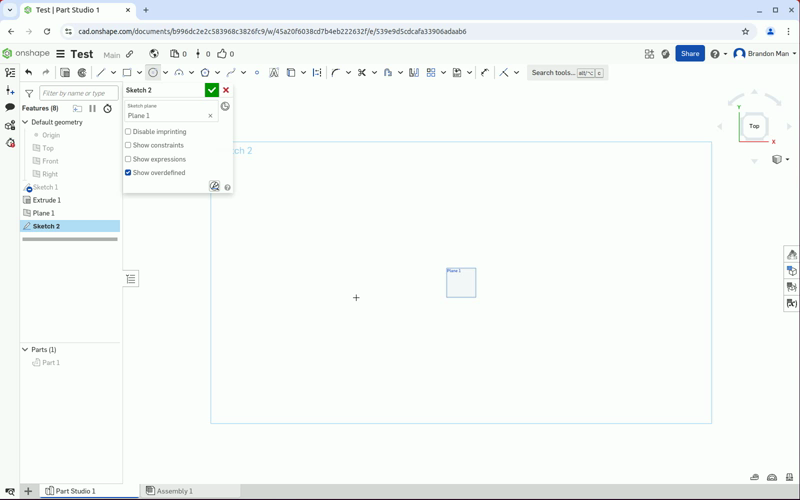
mouse_move(358, 297)
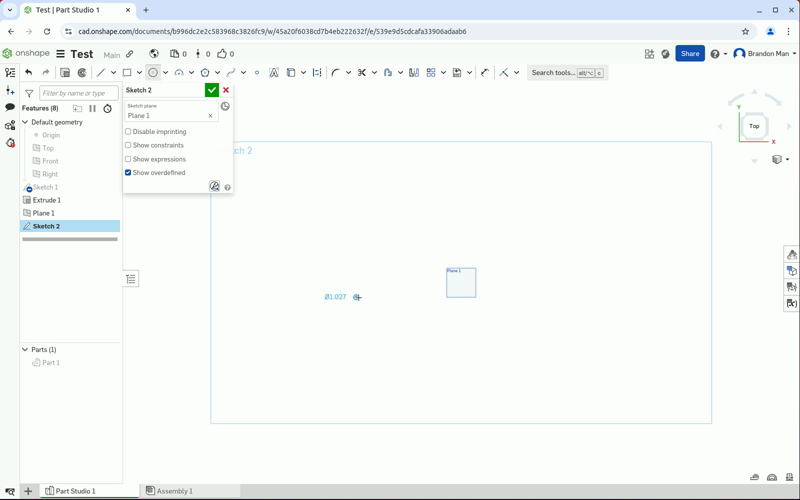
scroll(6)
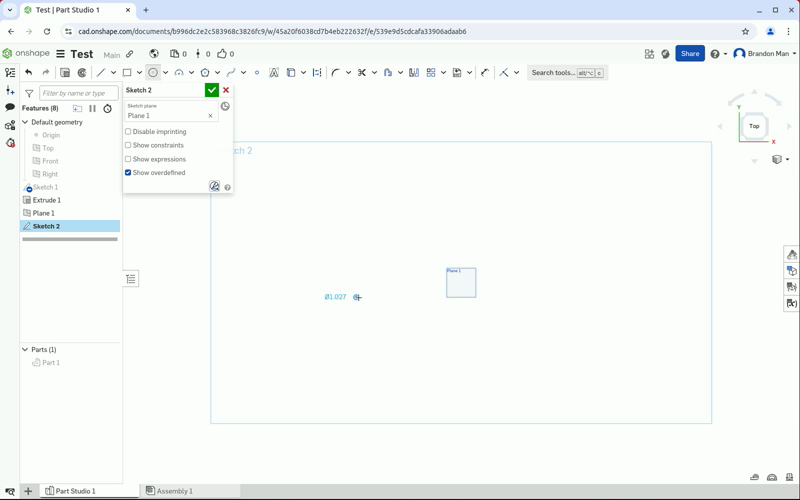
scroll(6)
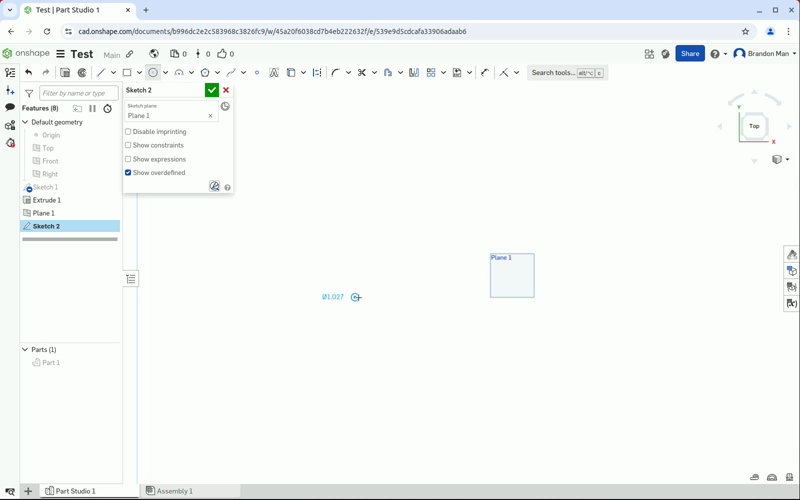
scroll(6)
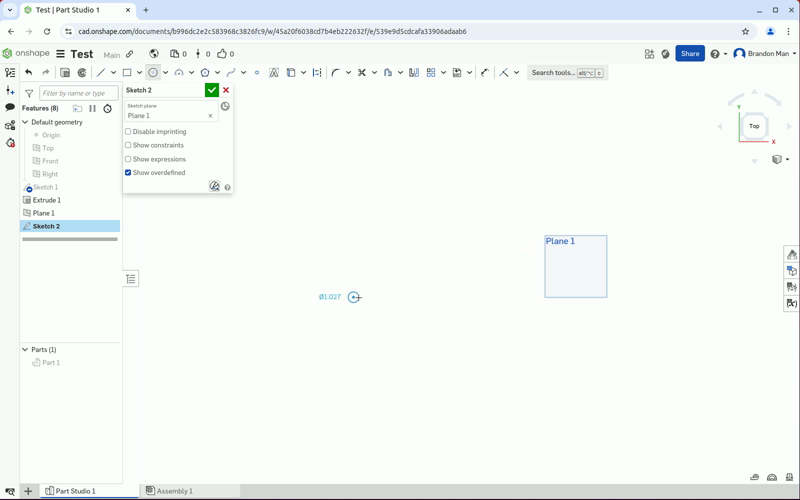
scroll(6)
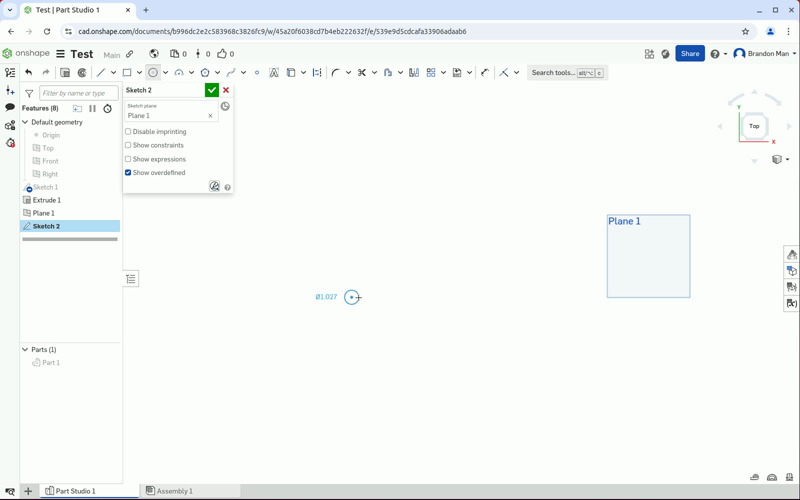
scroll(6)
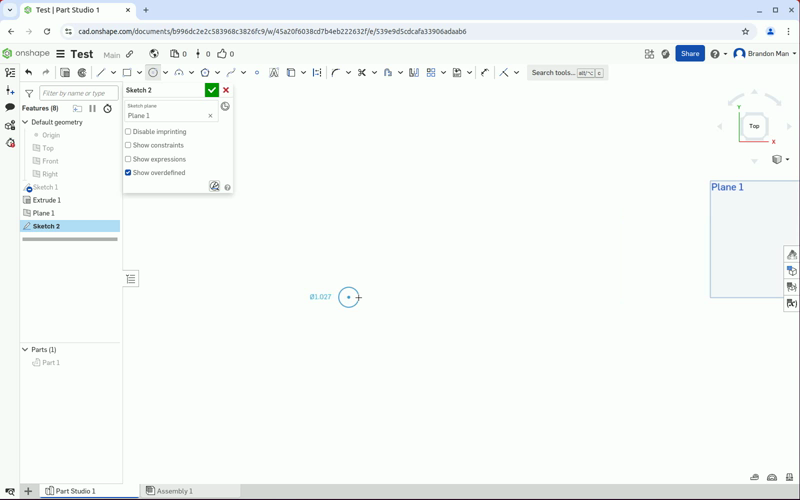
scroll(6)
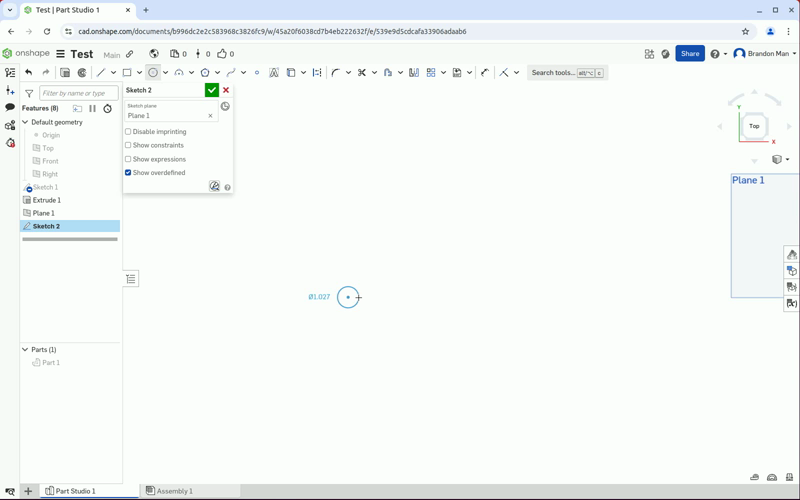
scroll(6)
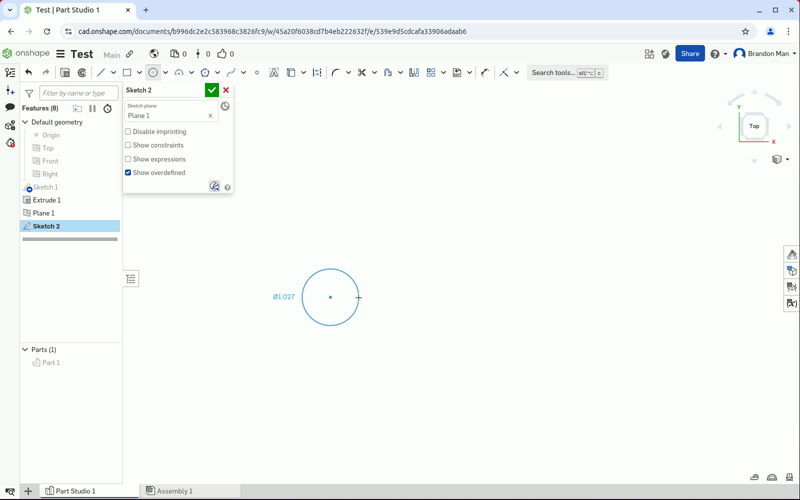
click(358, 297)
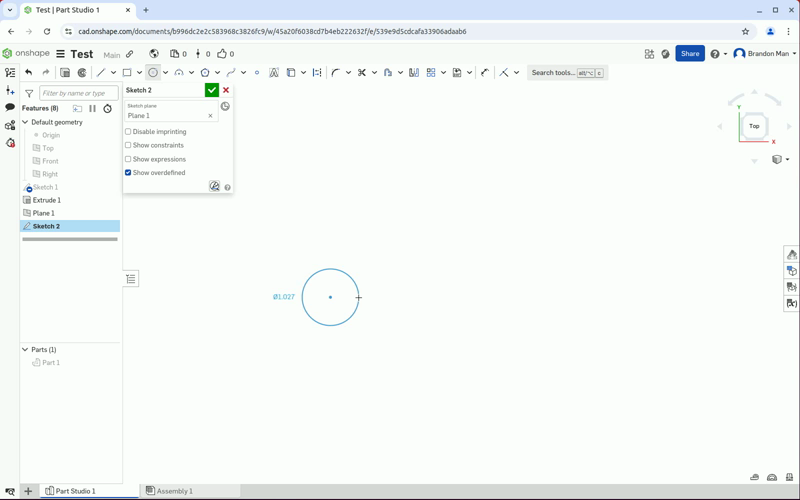
scroll(-6)
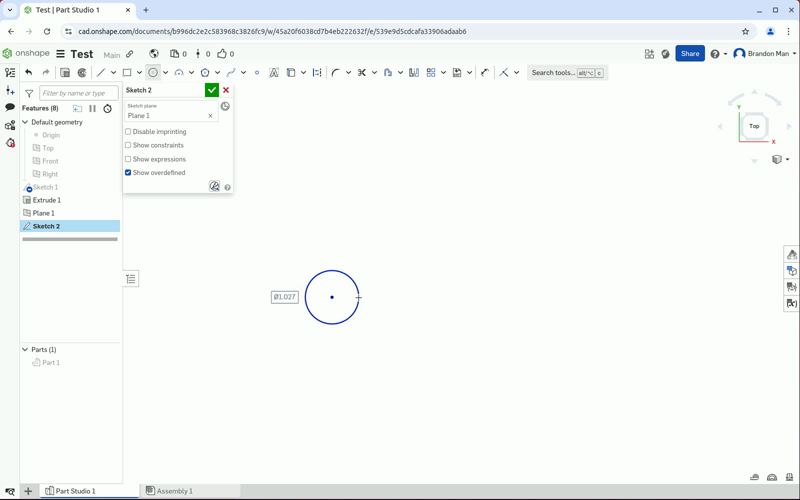
scroll(-6)
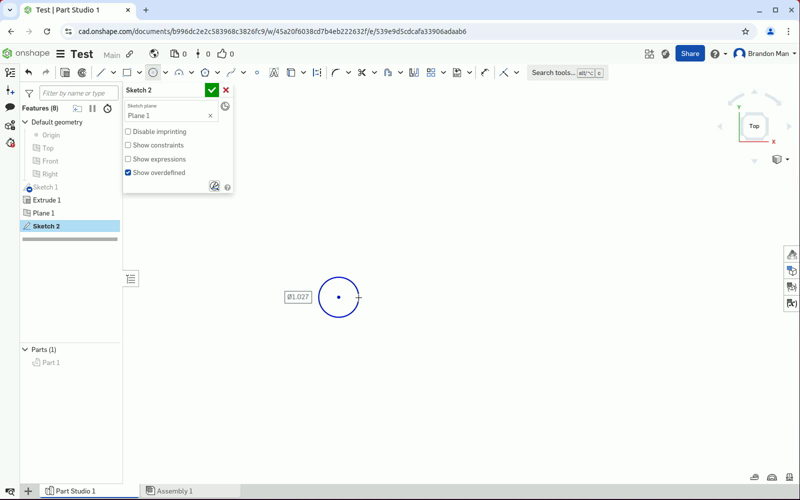
scroll(-6)
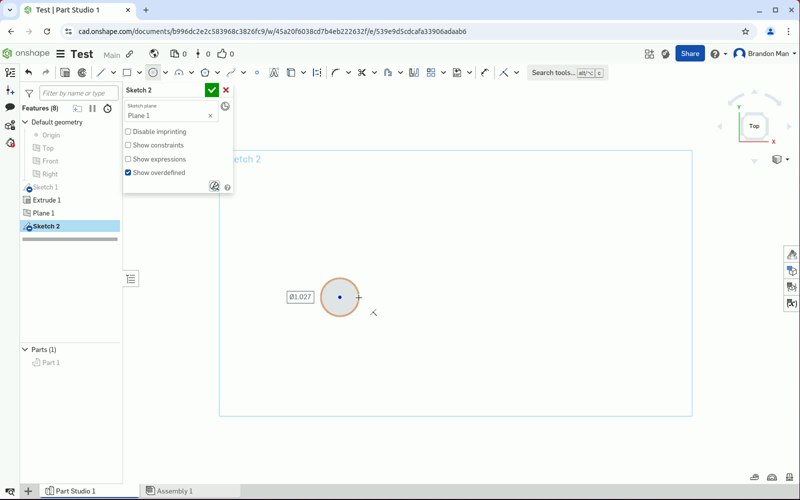
scroll(-6)
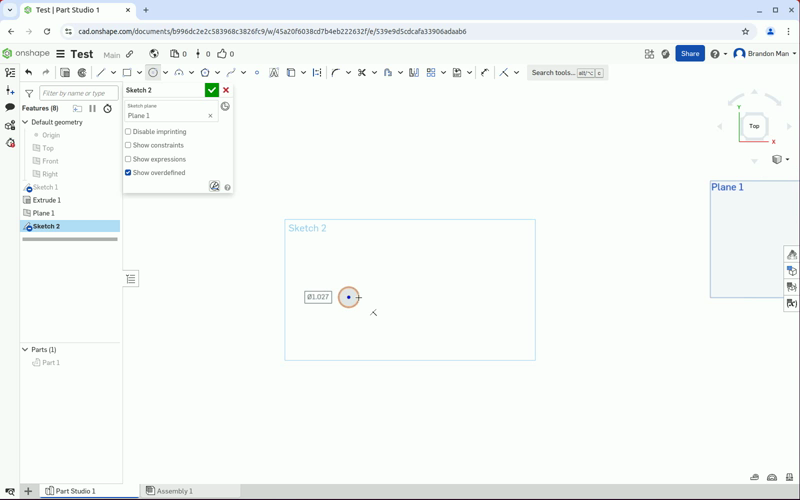
scroll(-6)
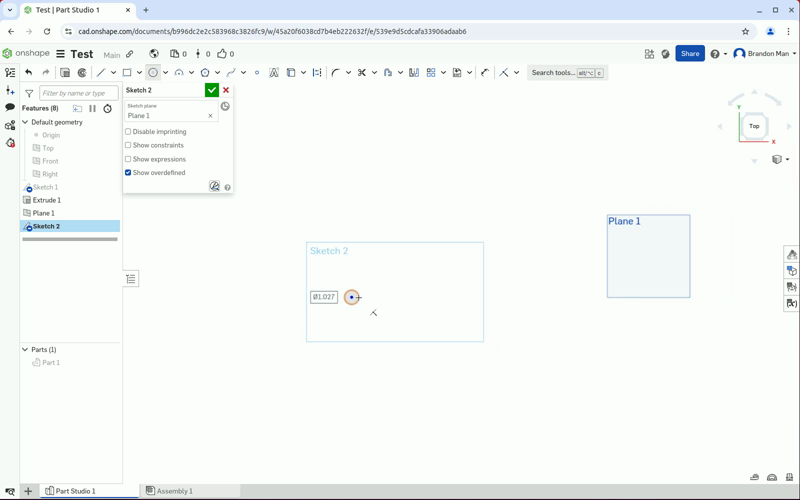
scroll(-6)
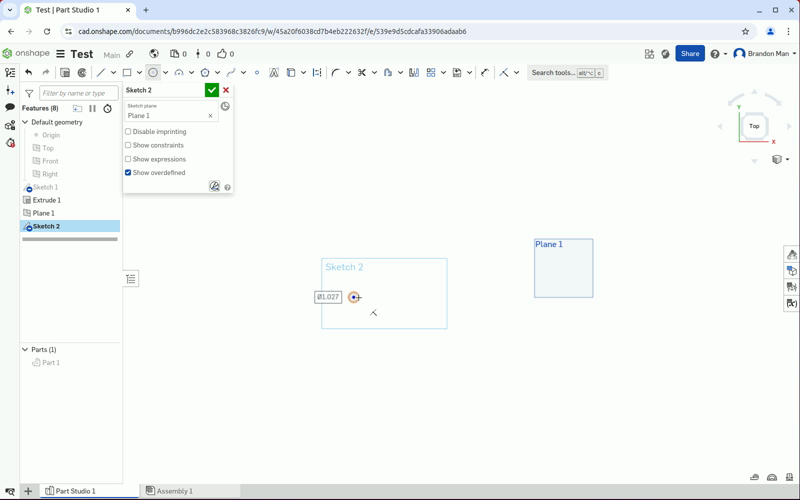
scroll(-6)
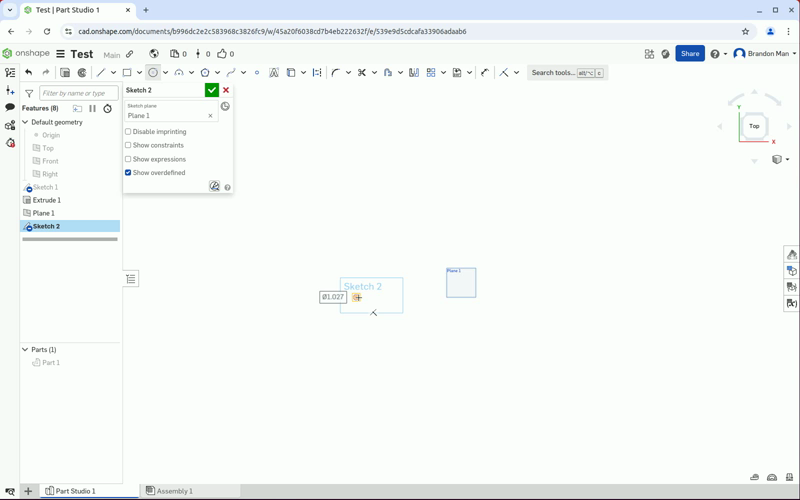
key(esc)
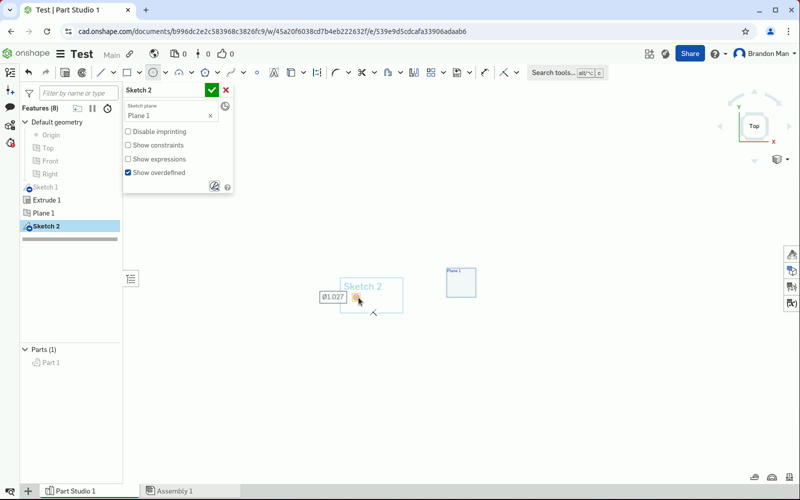
mouse_move(355, 298)
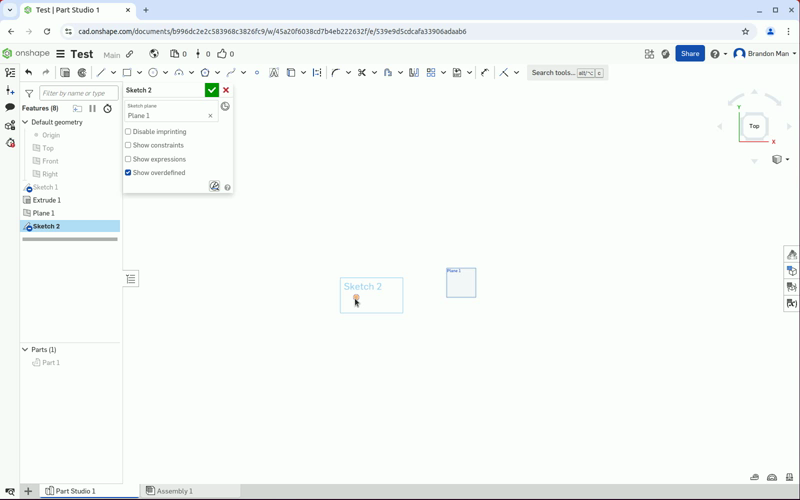
scroll(6)
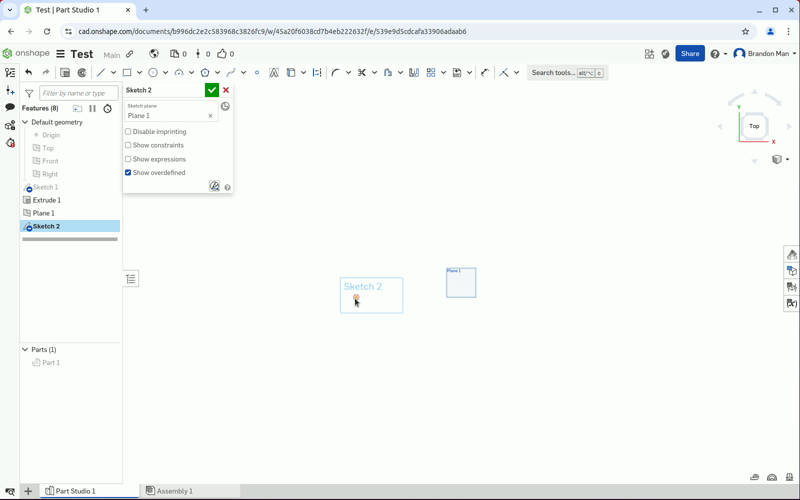
scroll(6)
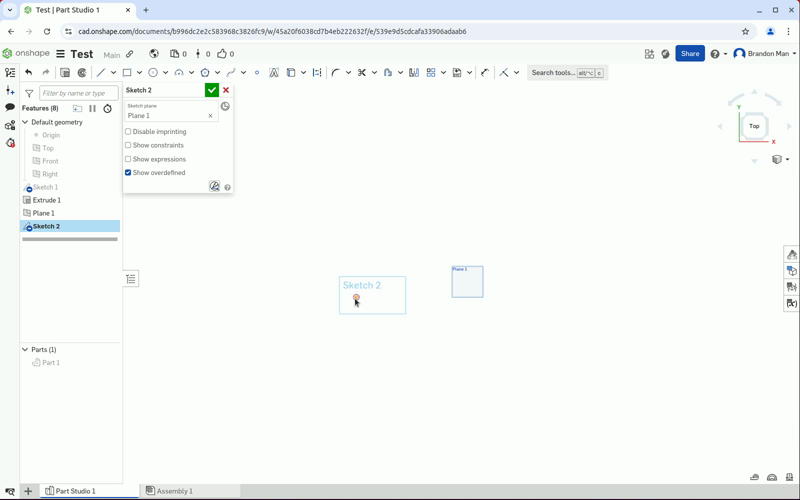
scroll(6)
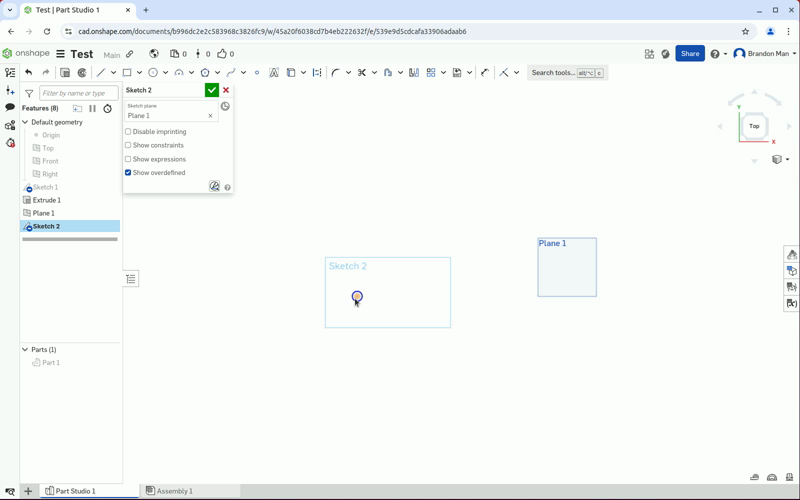
scroll(6)
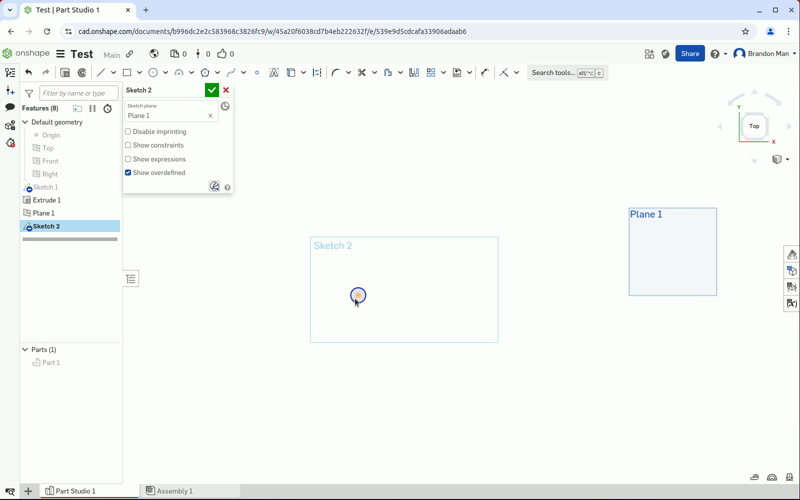
scroll(6)
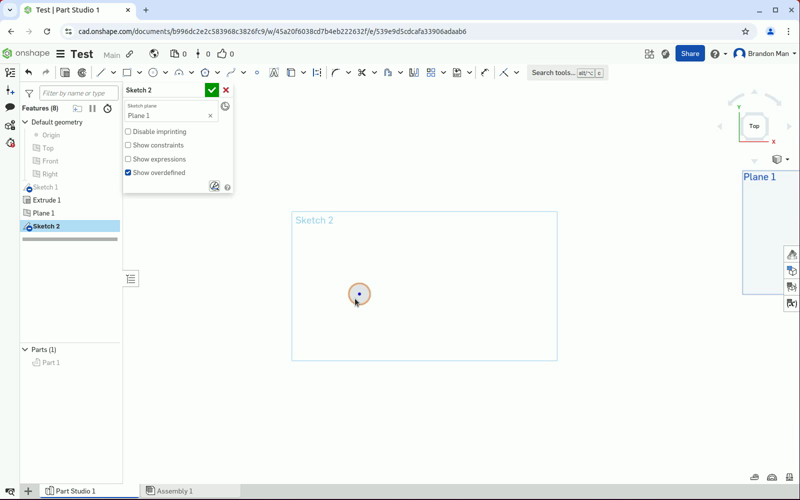
scroll(6)
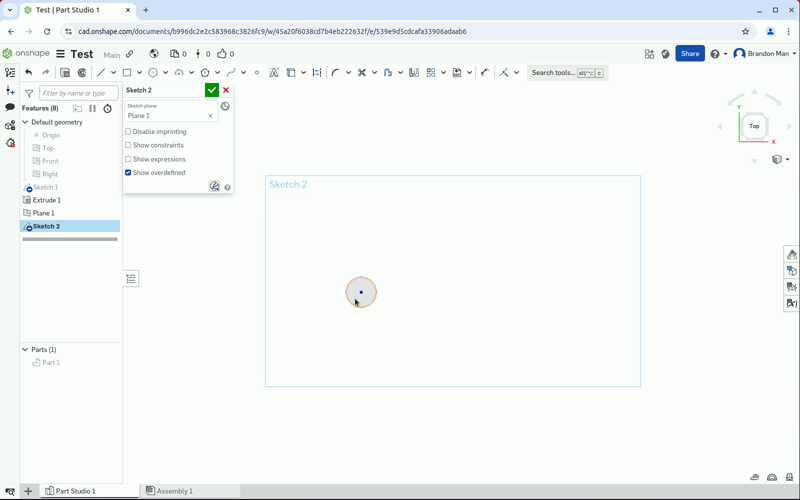
scroll(6)
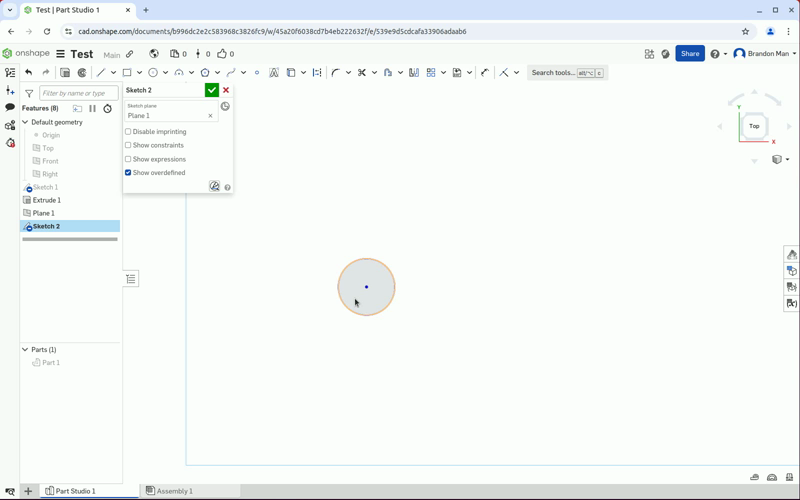
click(355, 298)
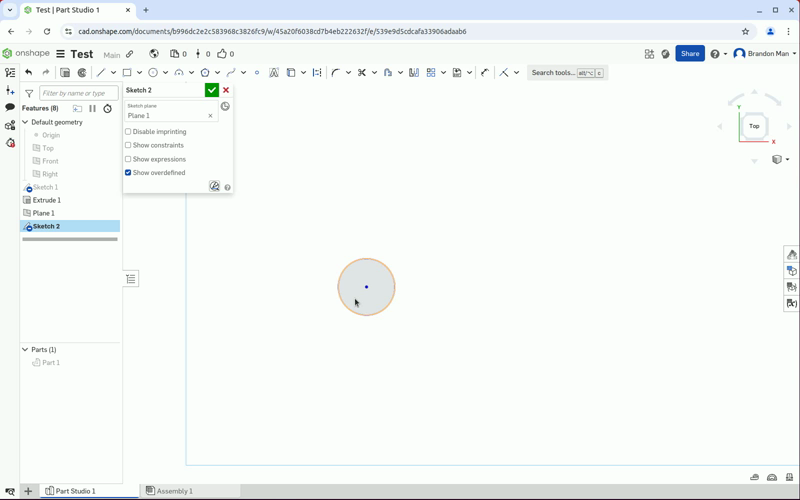
scroll(-6)
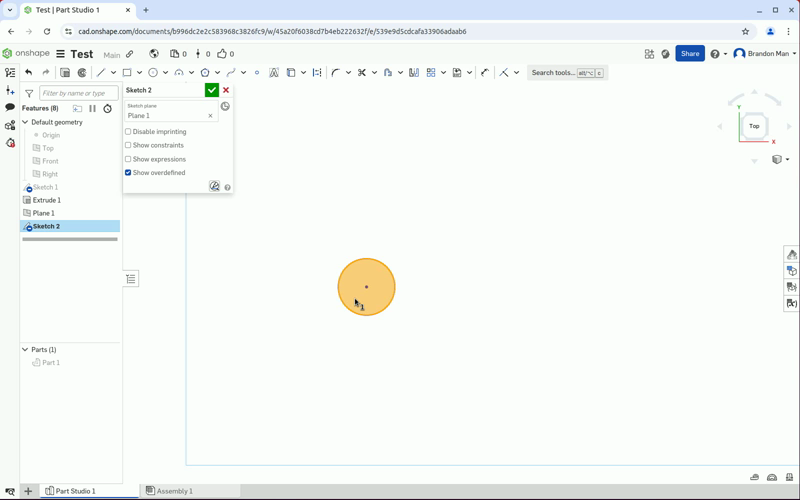
scroll(-6)
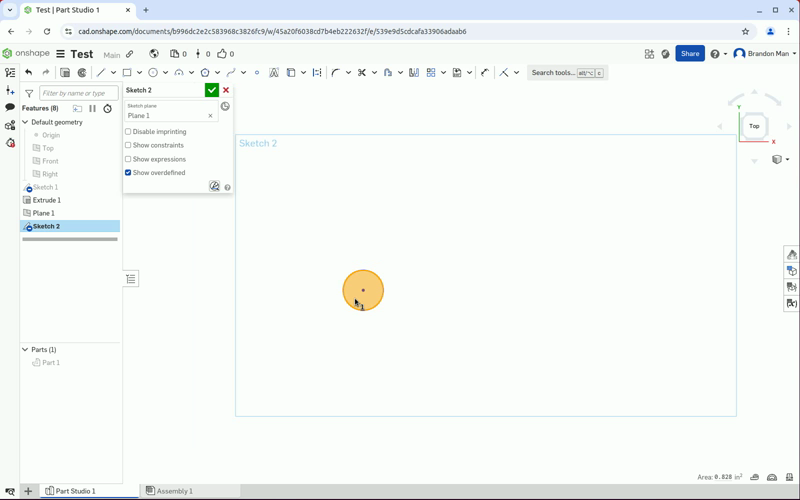
scroll(-6)
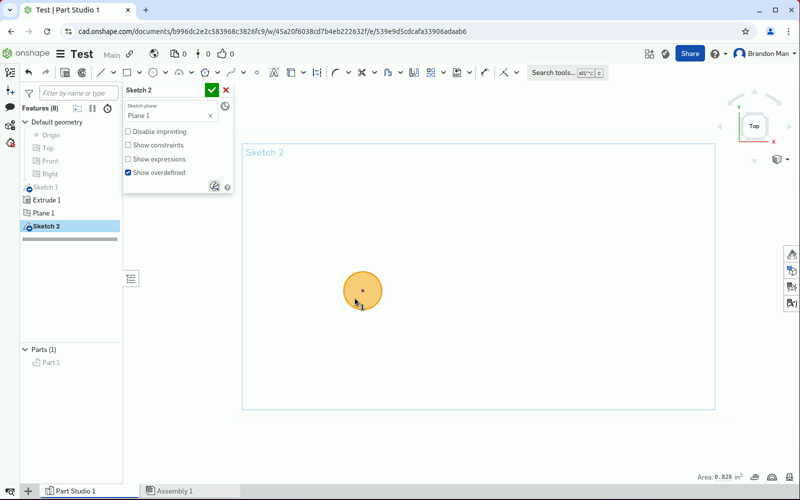
scroll(-6)
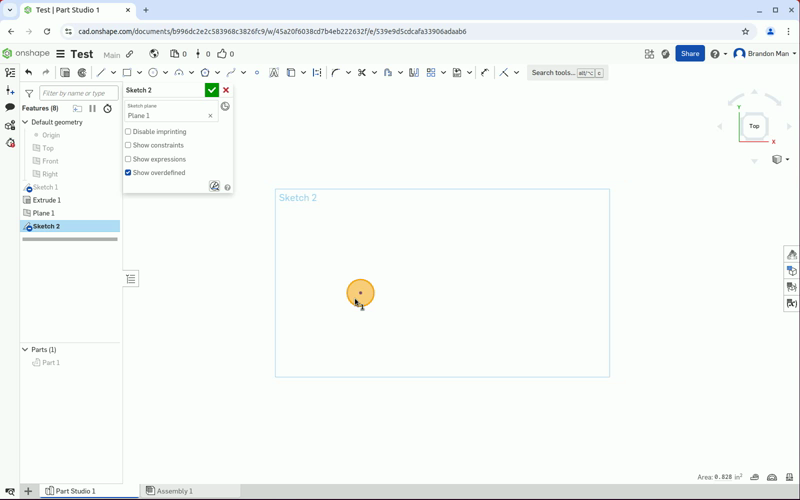
scroll(-6)
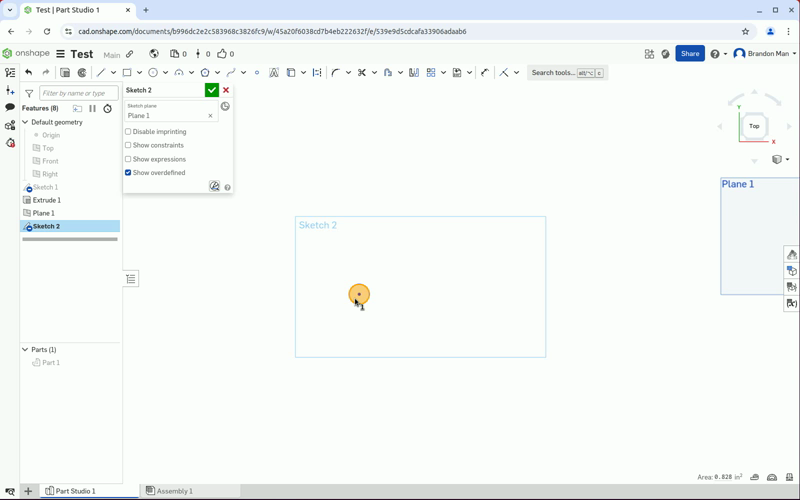
scroll(-6)
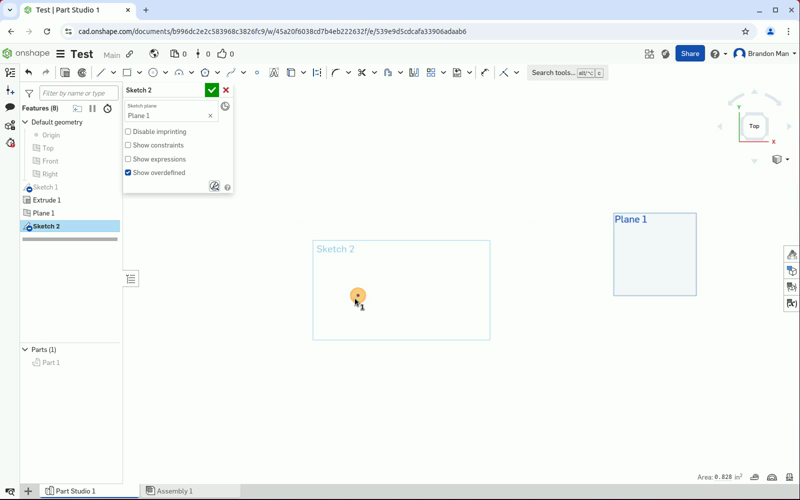
scroll(-6)
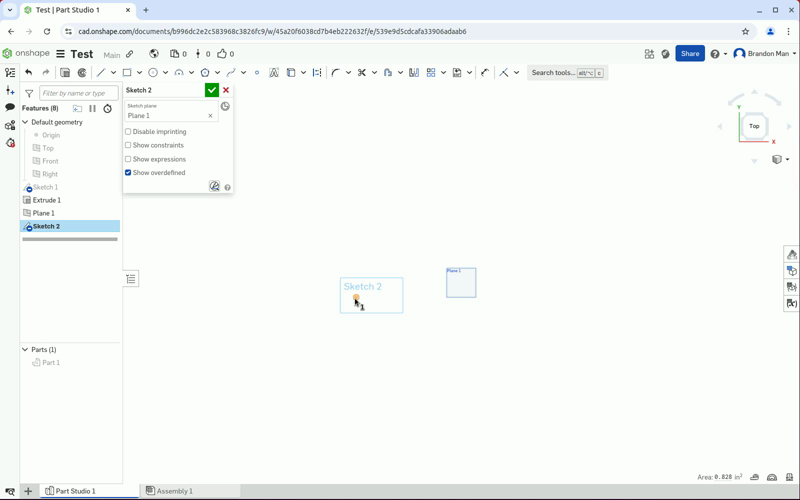
mouse_move(73, 352)
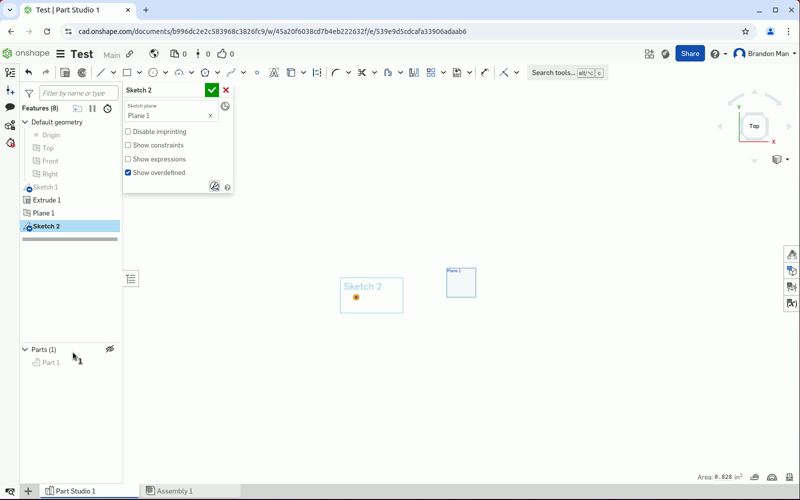
key(shift+y)
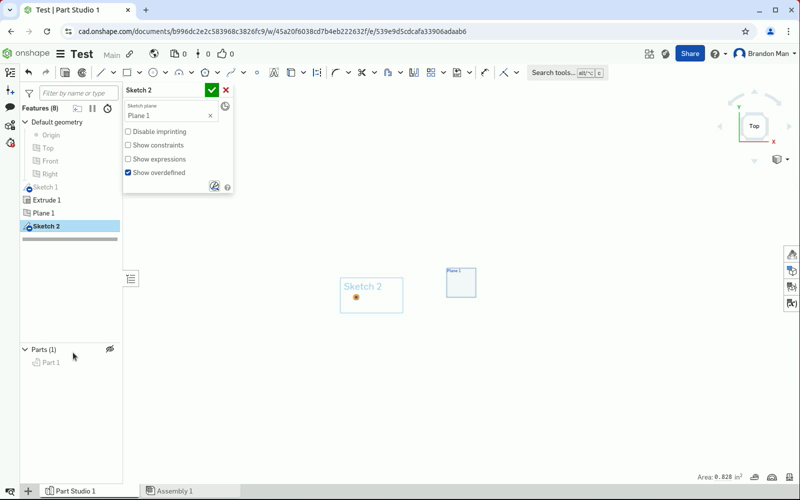
key(shift+e)
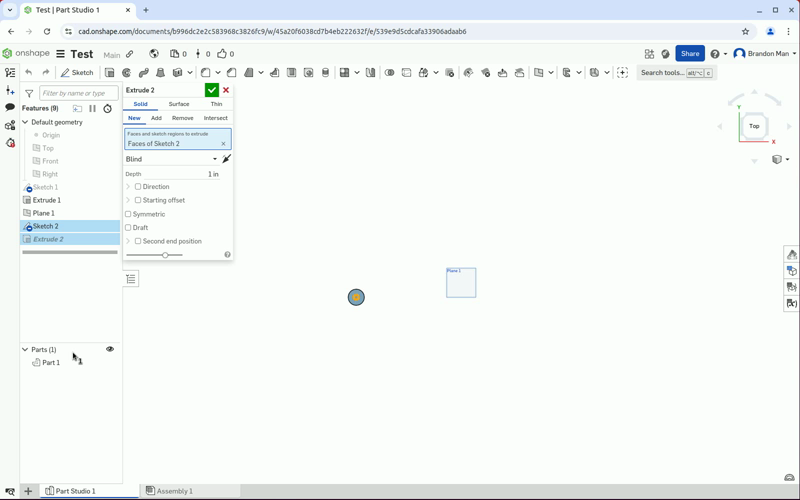
mouse_move(143, 106)
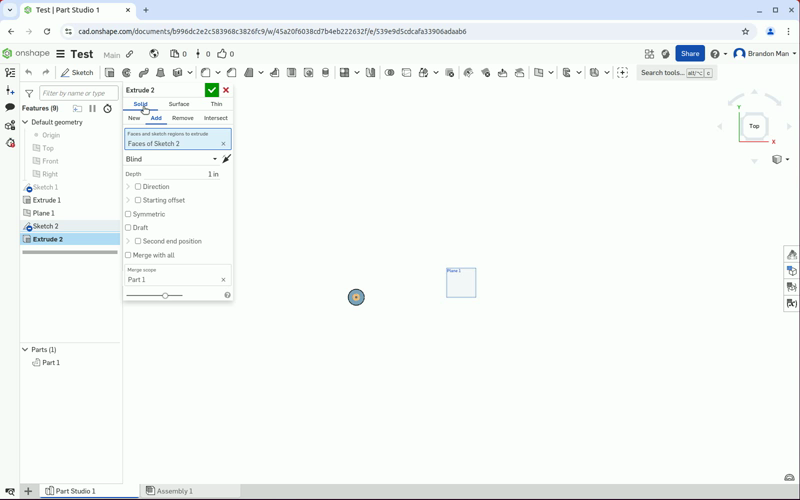
click(143, 106)
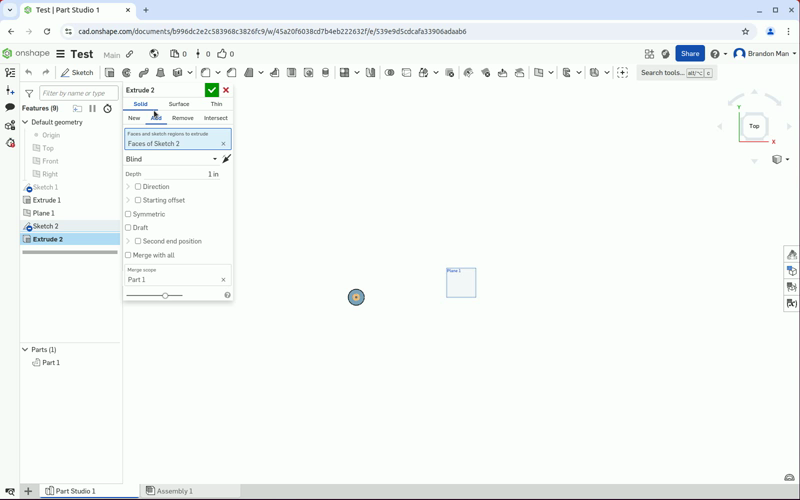
mouse_move(186, 120)
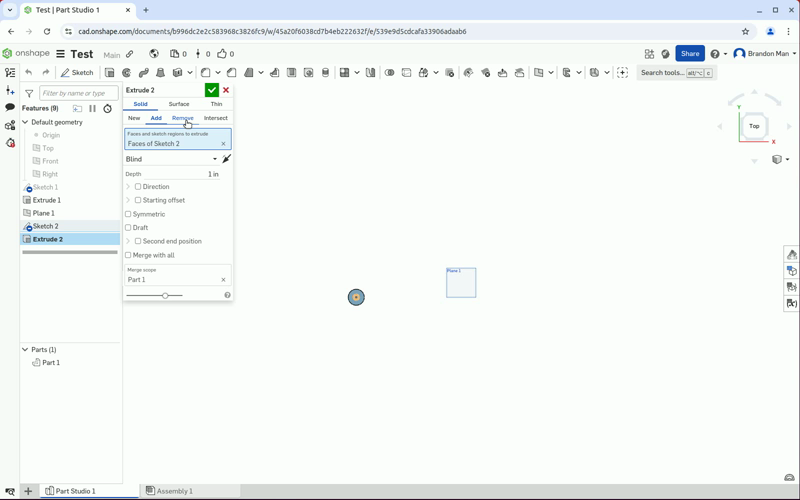
click(186, 120)
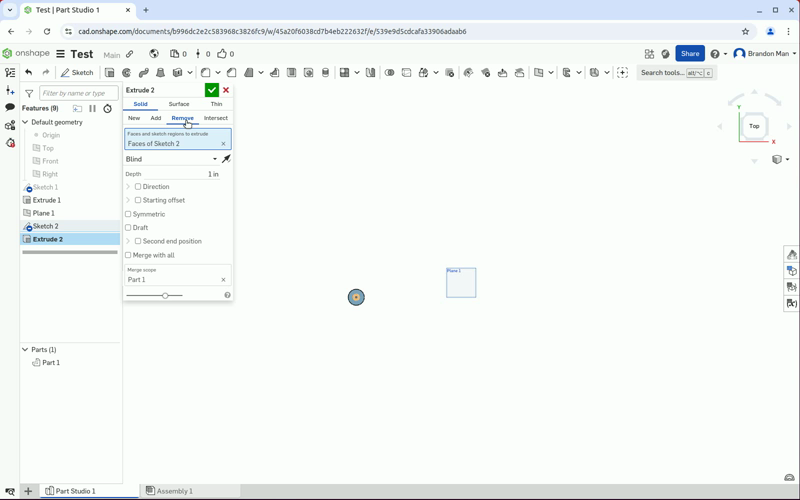
key(tab, 4)
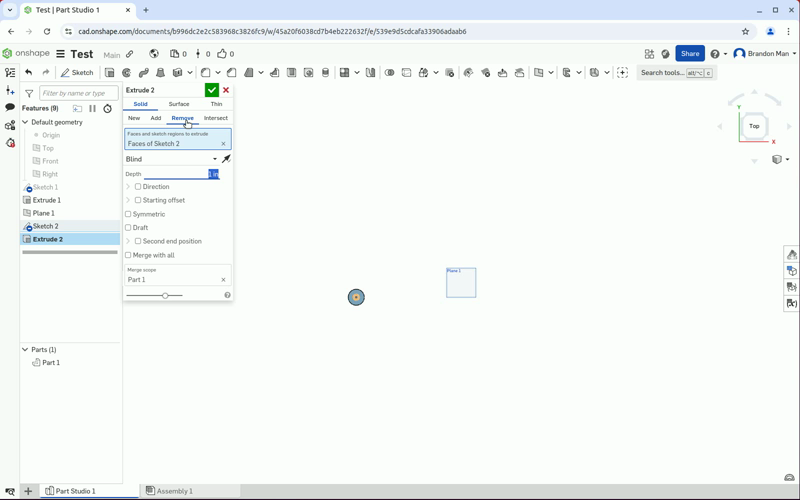
text(0.481)
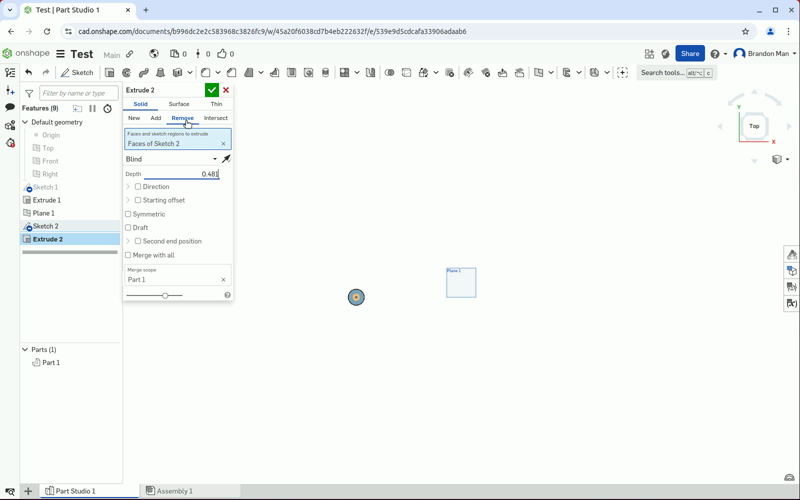
key(tab, 6)
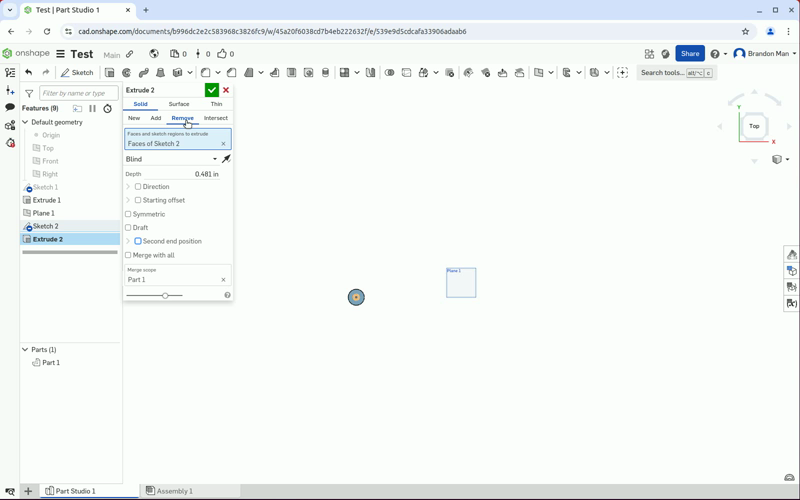
key(space)
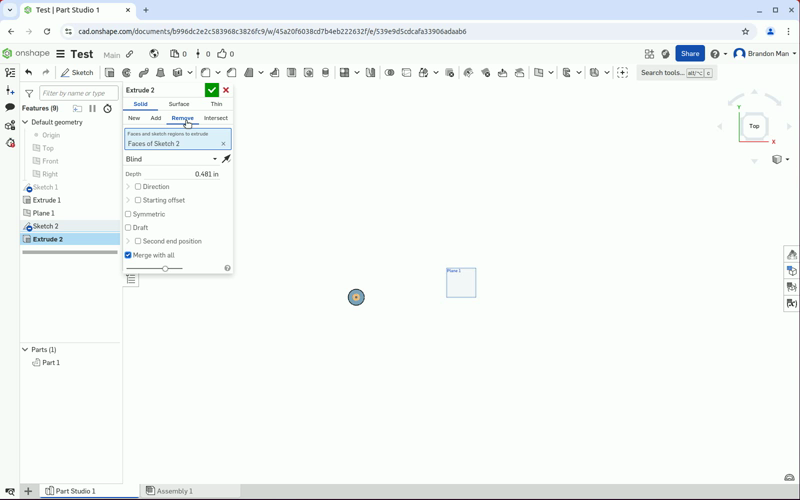
key(enter)
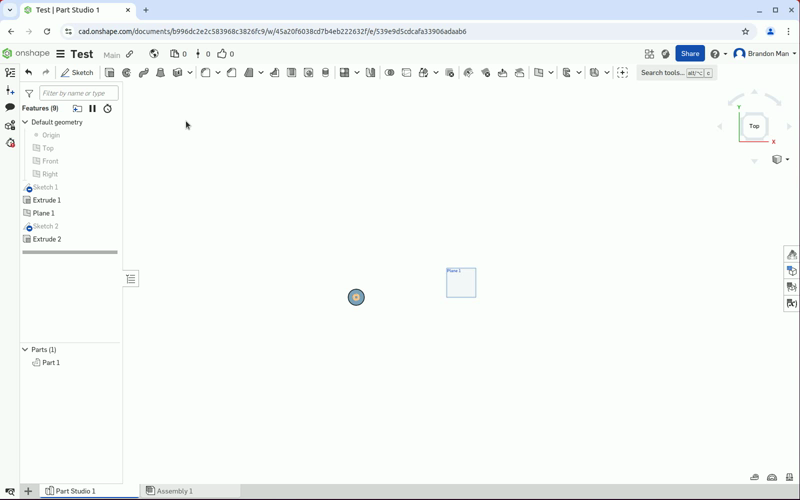
key(shift+h)
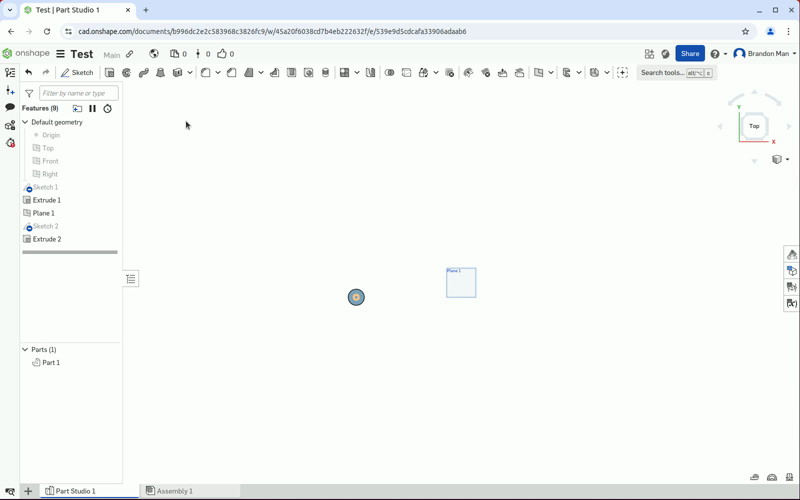
key(shift+h)
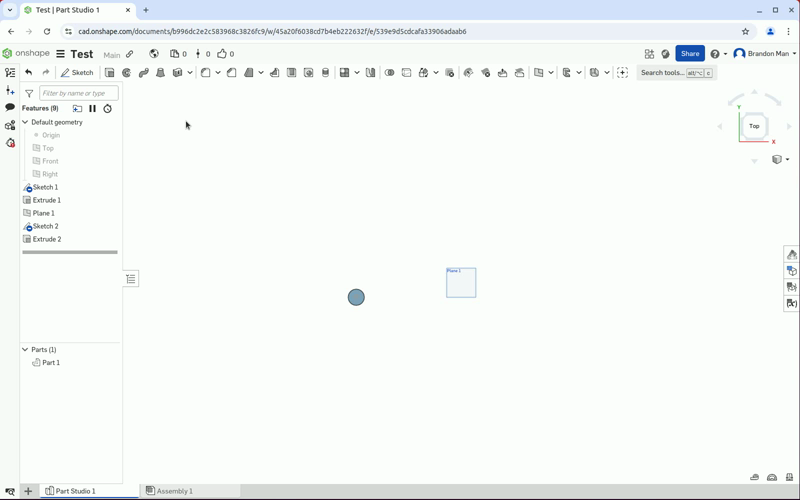
key(shift+7)
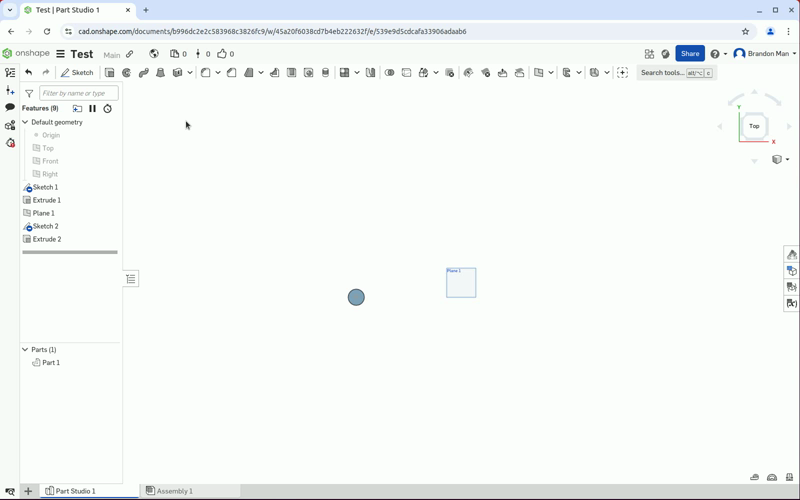
key(up, 3)
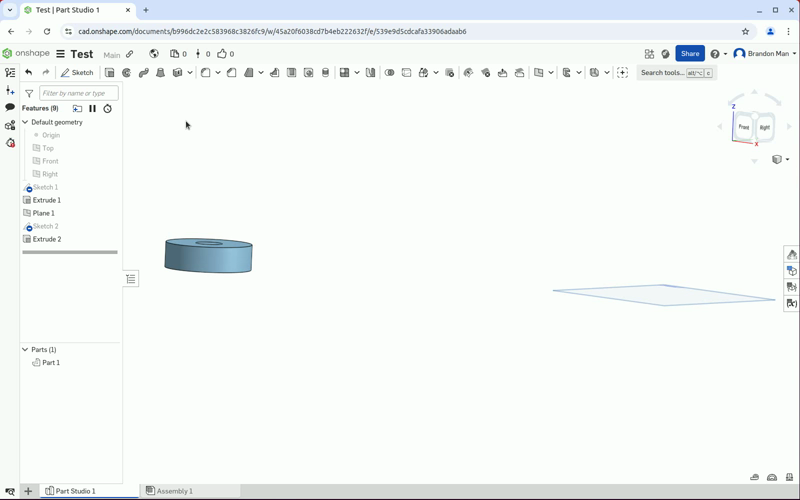
key(left, 3)
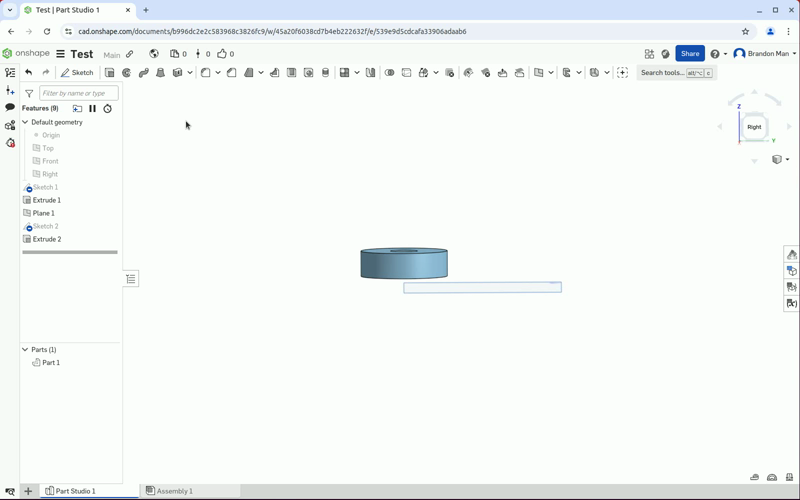
key(right, 3)
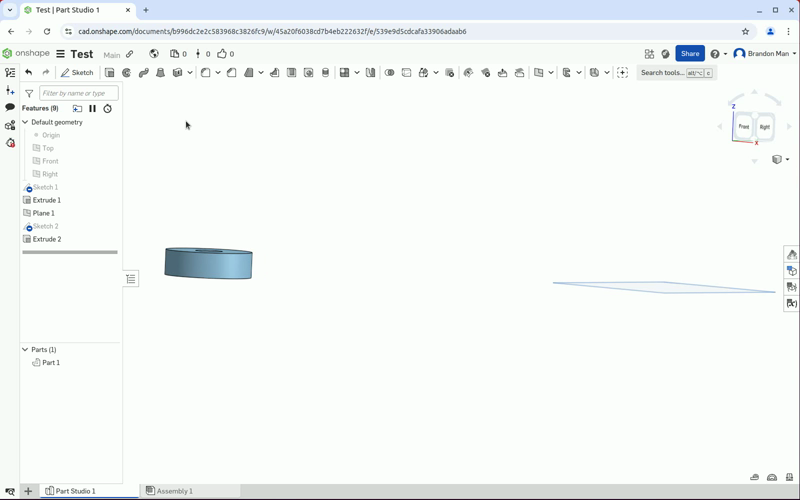
key(down, 3)
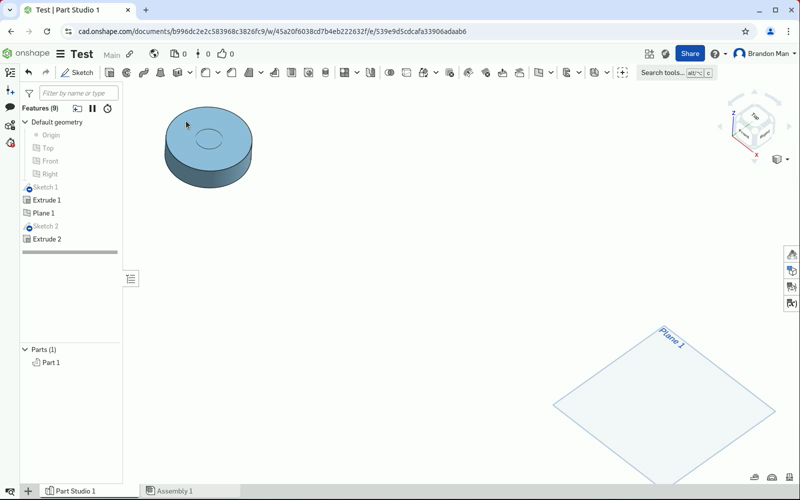
mouse_move(73, 189)
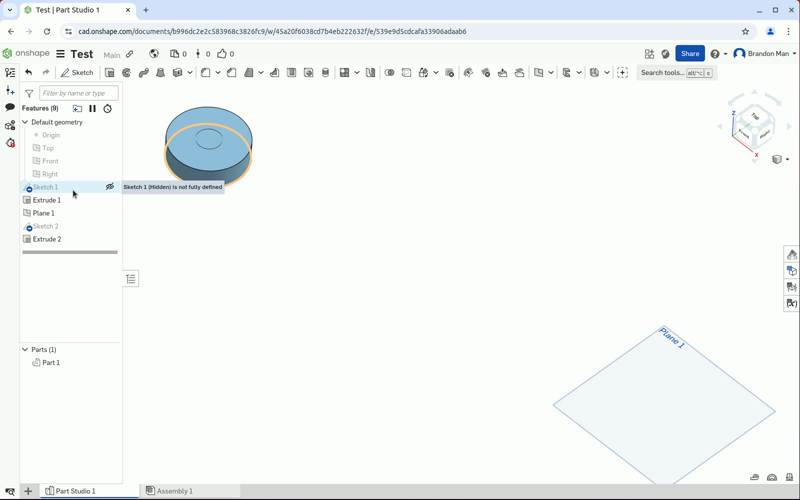
click(73, 189)